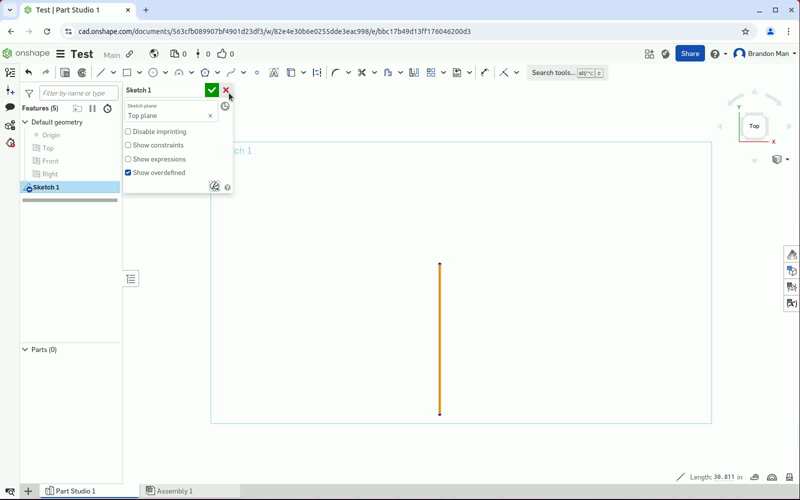
key(shift+h)
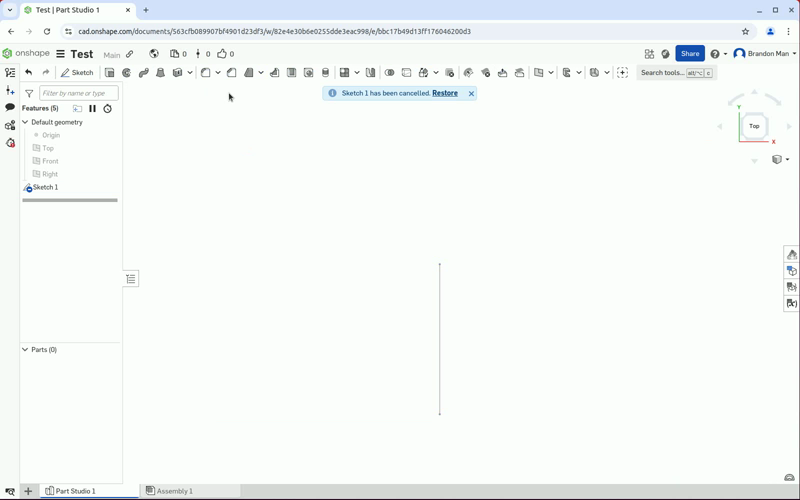
key(shift+s)
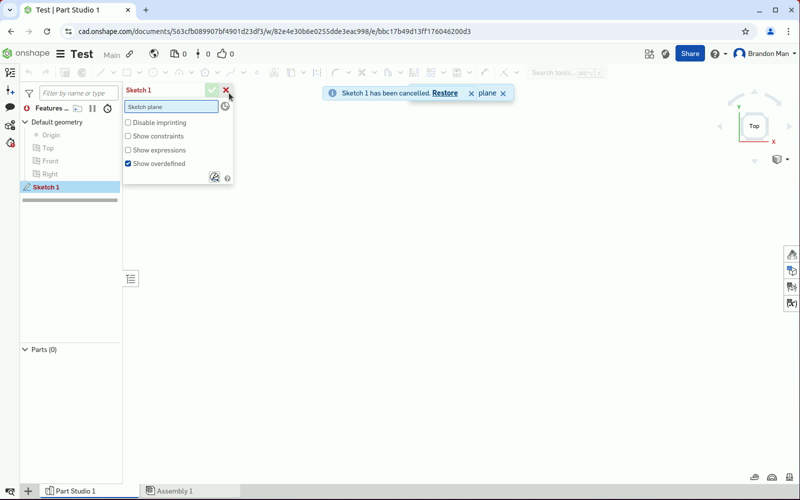
mouse_move(73, 150)
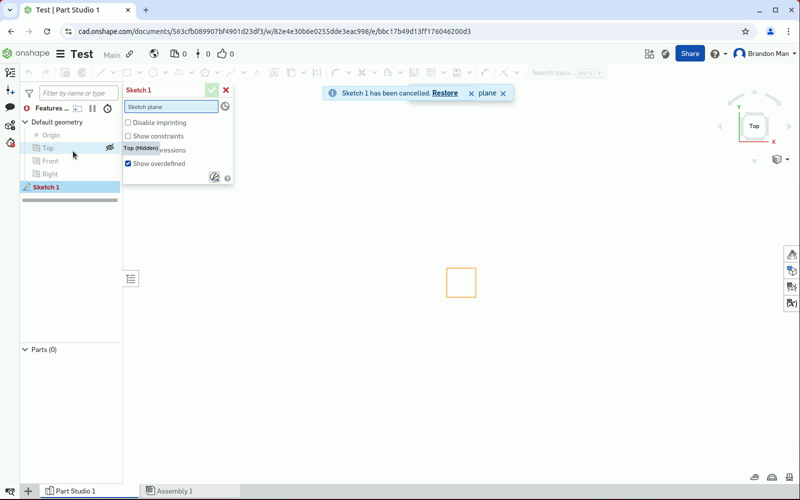
click(73, 150)
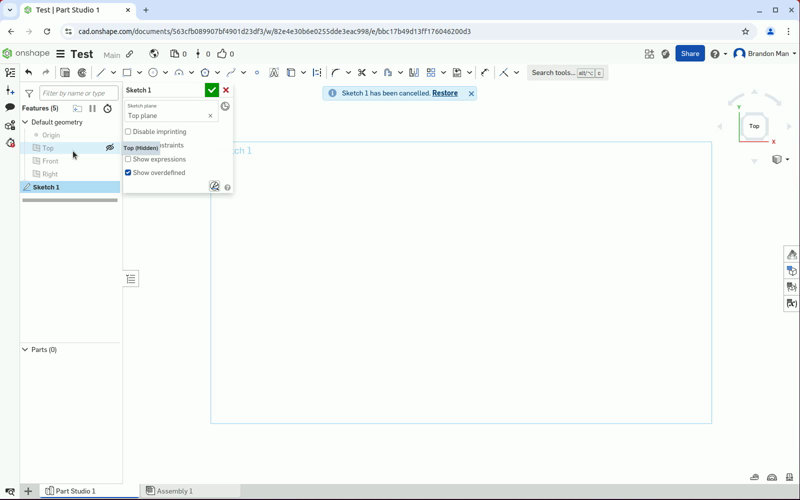
mouse_move(73, 352)
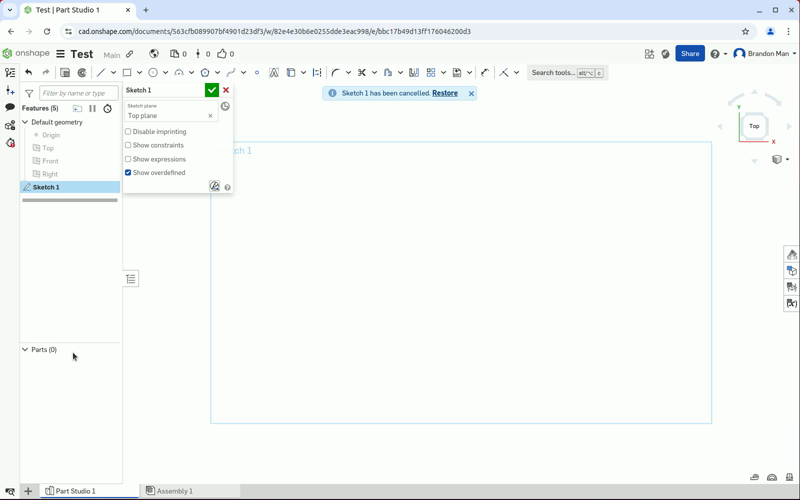
key(y)
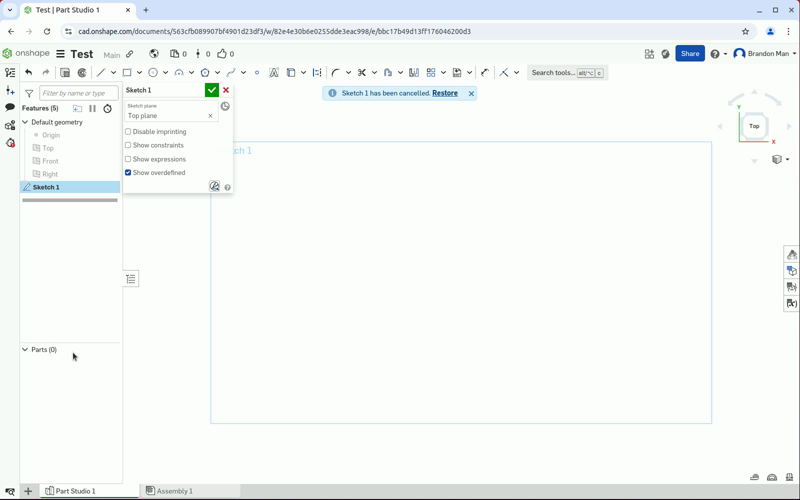
key(l)
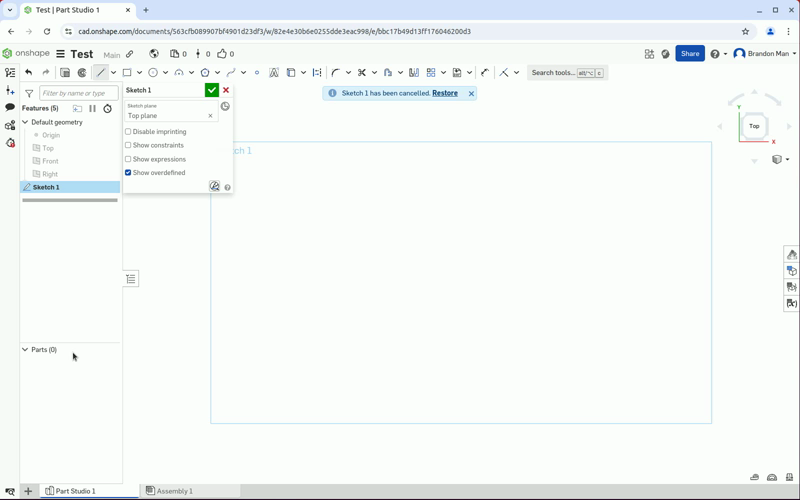
key_down(shift)
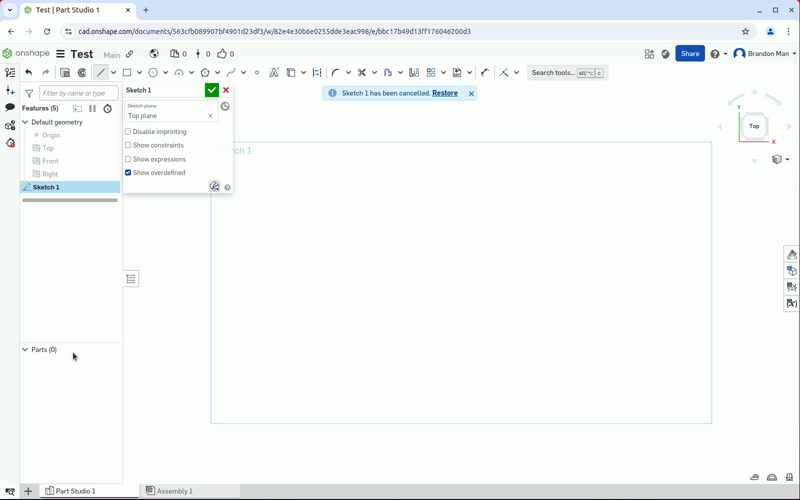
mouse_move(348, 395)
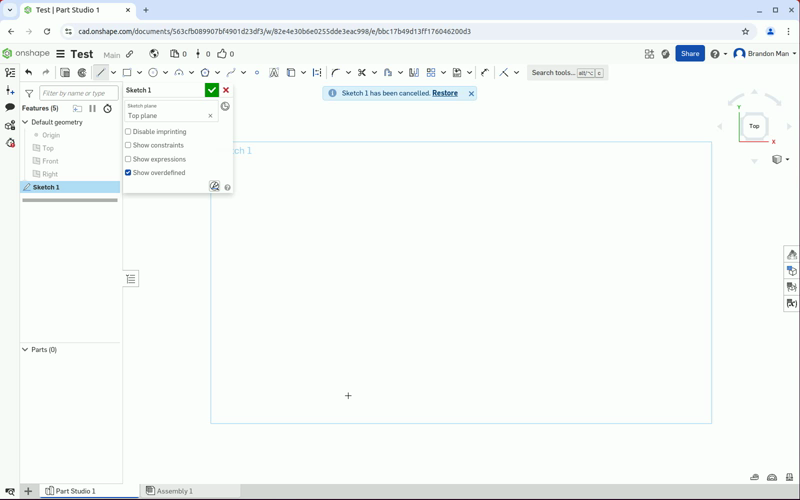
click(348, 395)
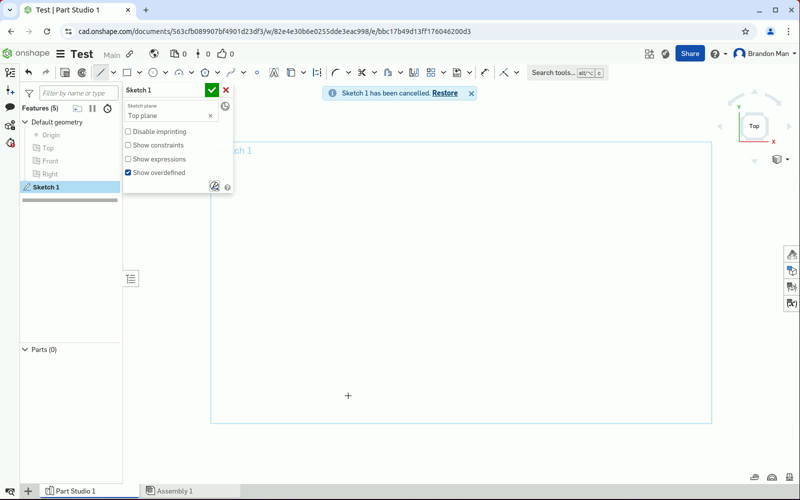
key_up(shift)
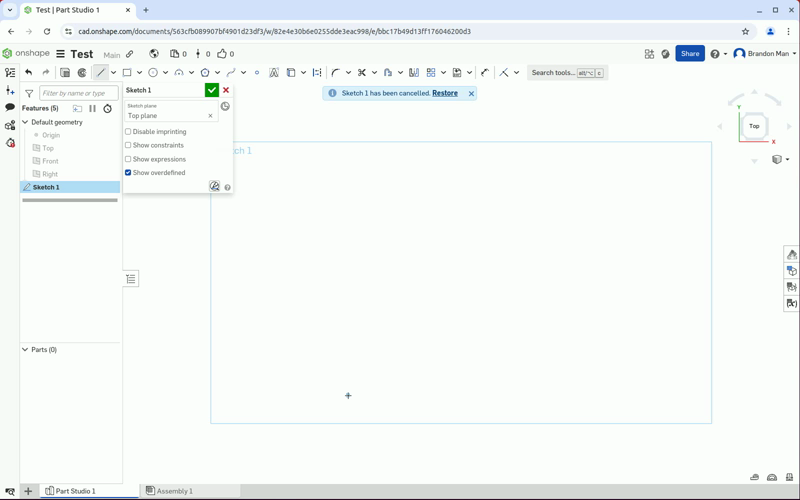
key_down(shift)
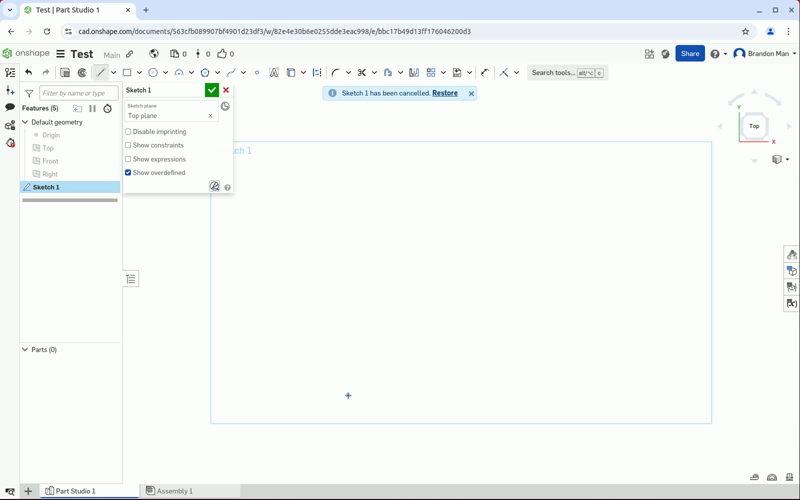
mouse_move(572, 395)
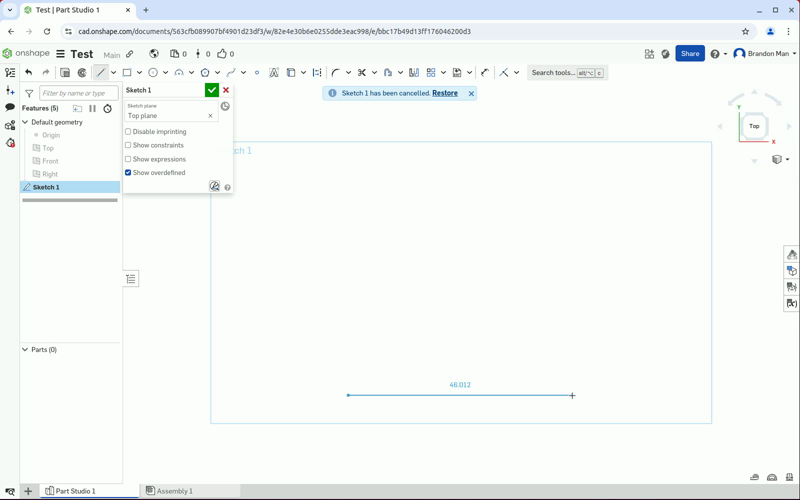
click(572, 395)
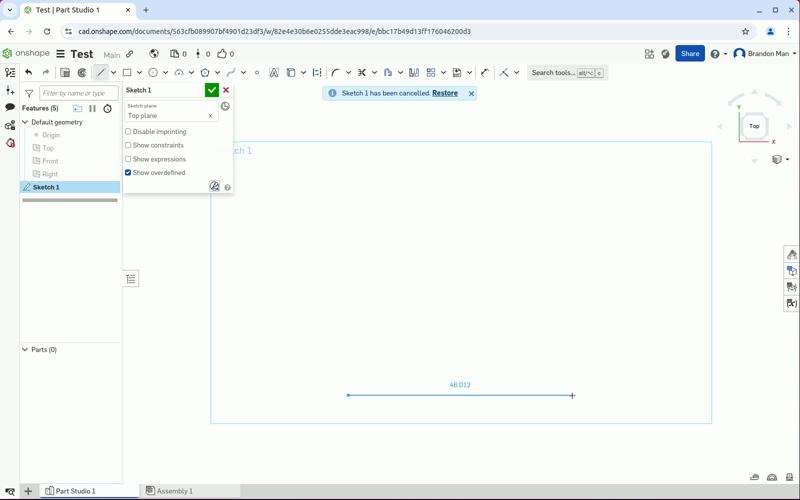
key_up(shift)
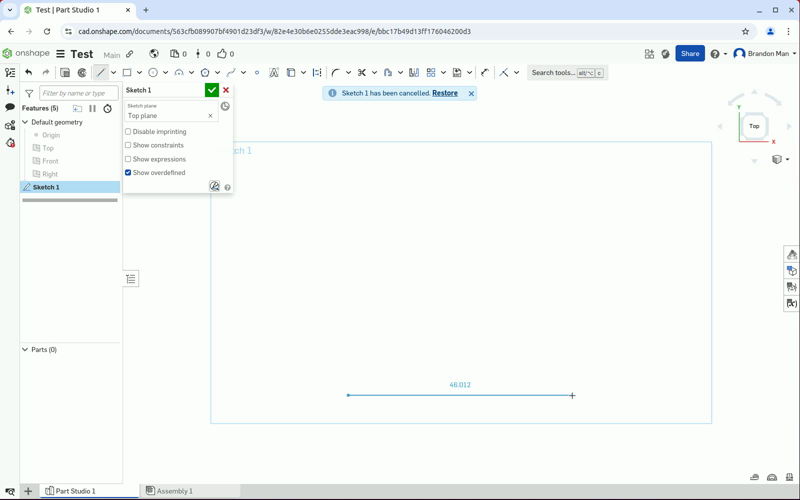
key_down(shift)
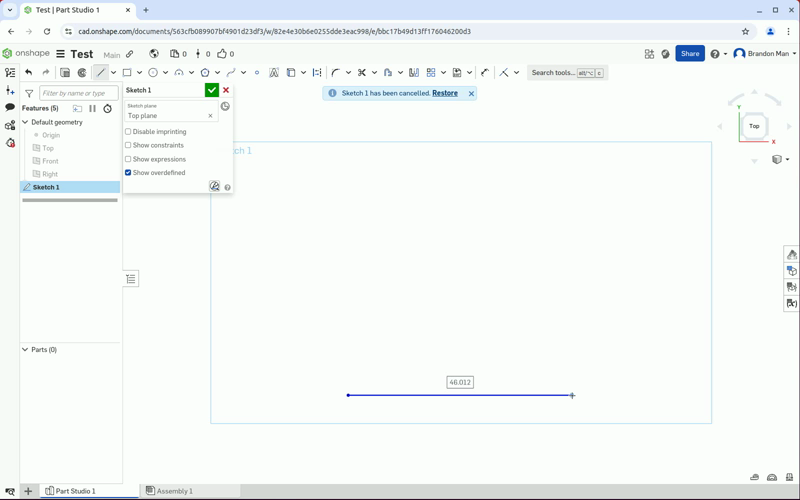
mouse_move(572, 171)
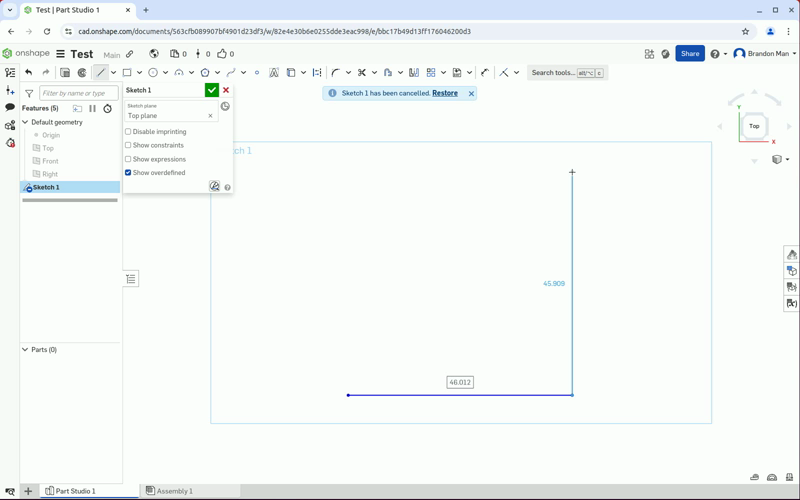
click(572, 171)
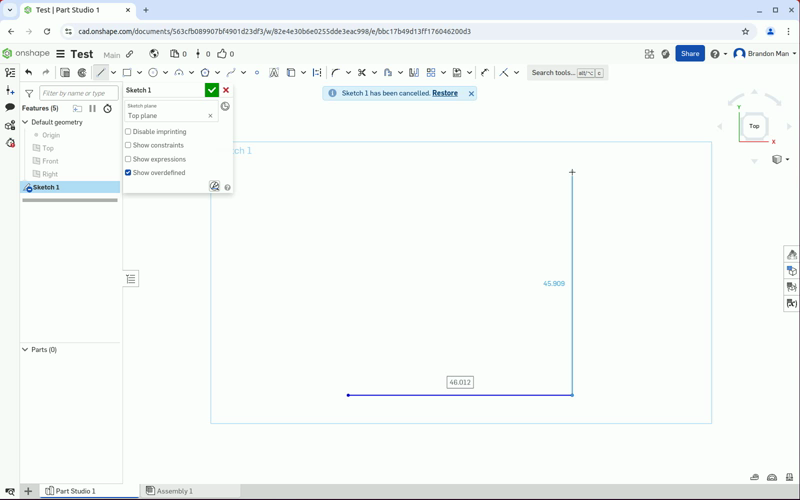
key_up(shift)
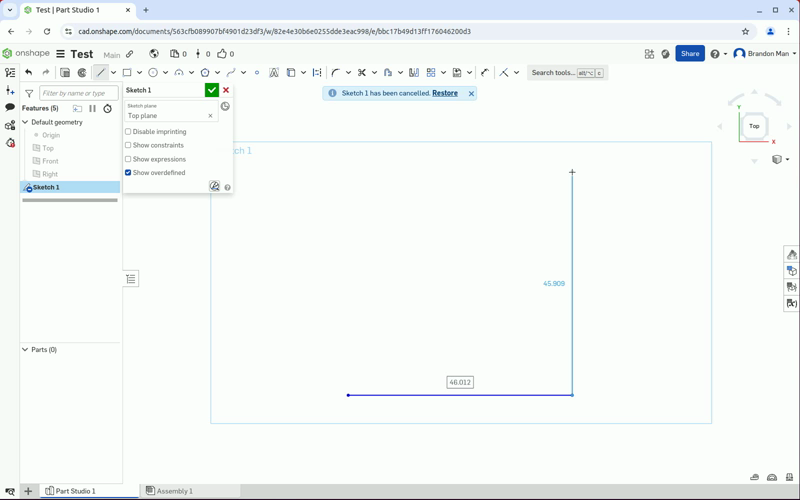
key_down(shift)
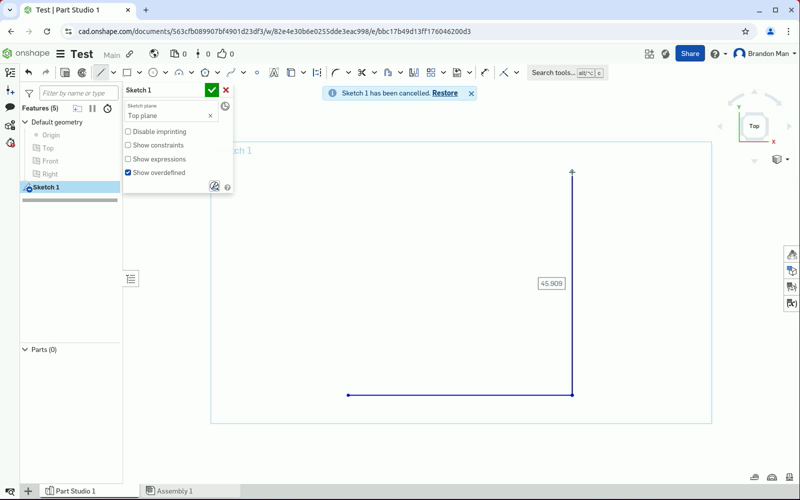
mouse_move(404, 171)
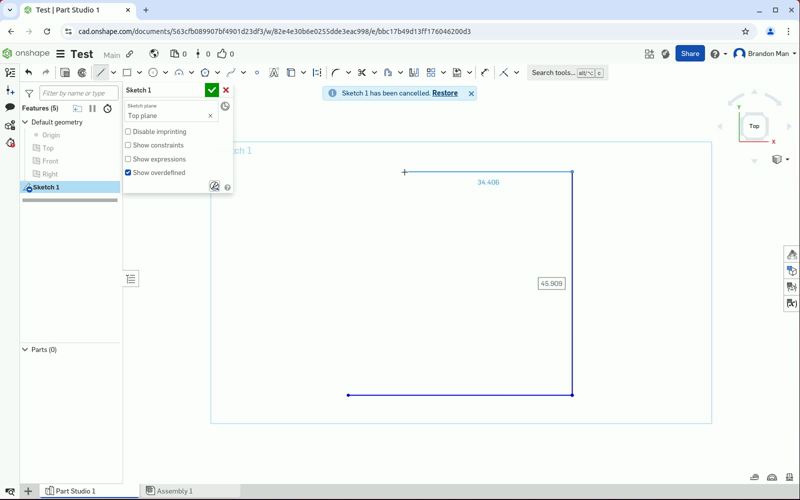
click(404, 171)
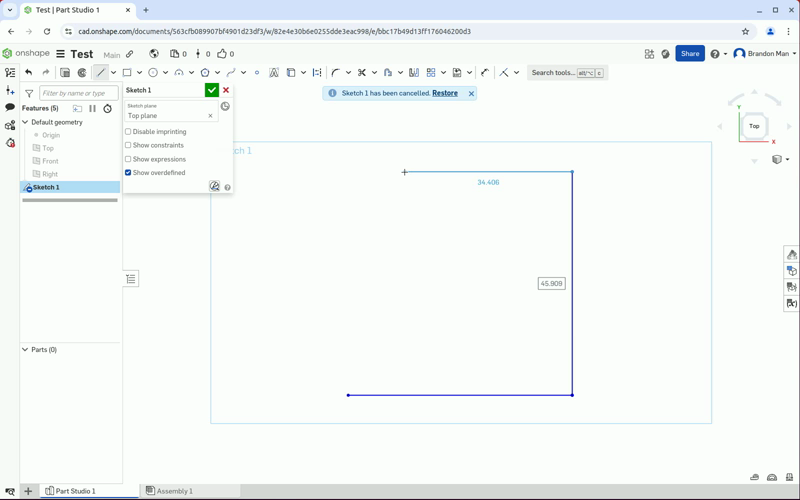
key_up(shift)
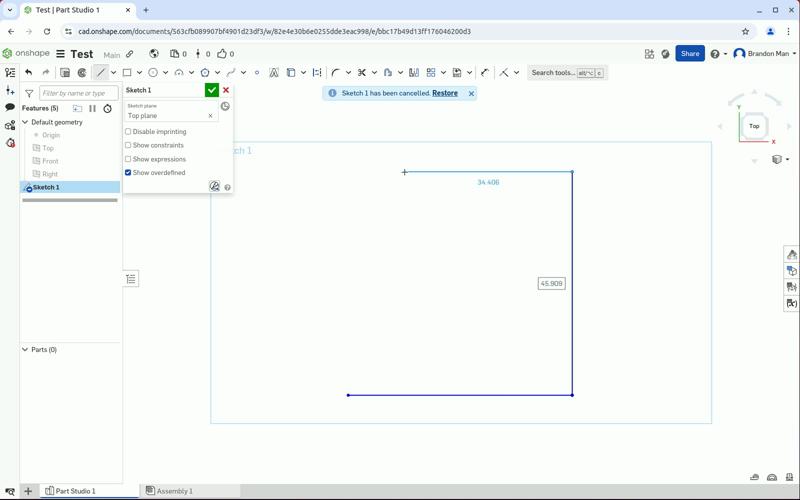
key_down(shift)
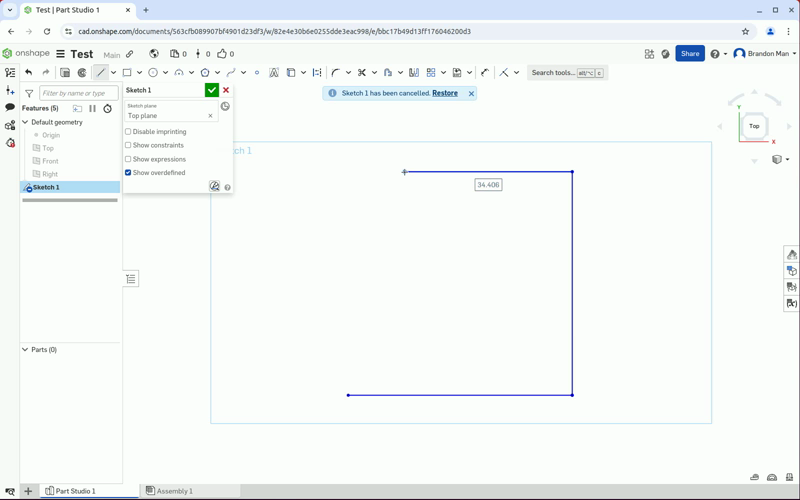
mouse_move(434, 171)
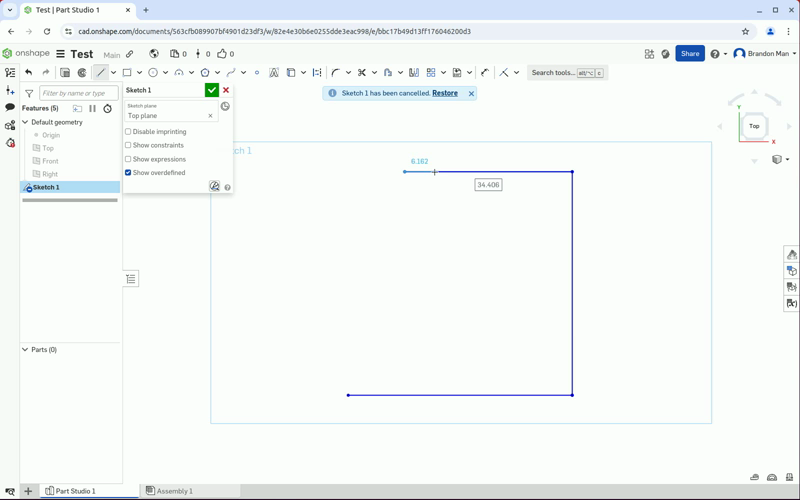
mouse_move(404, 228)
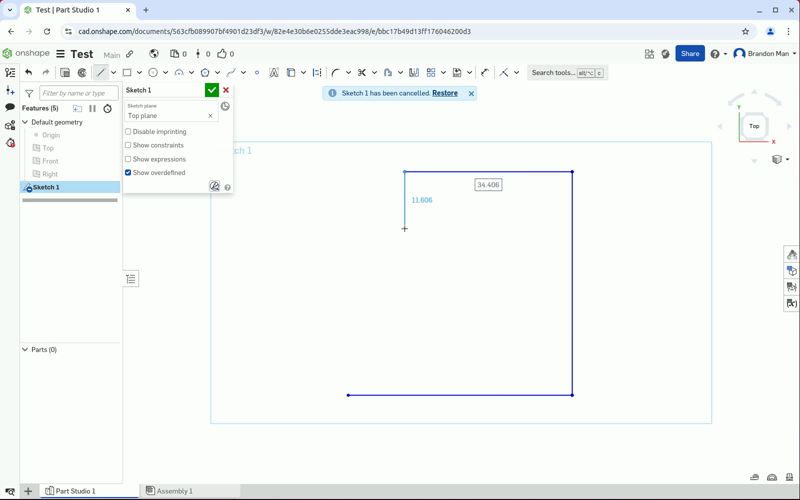
click(404, 228)
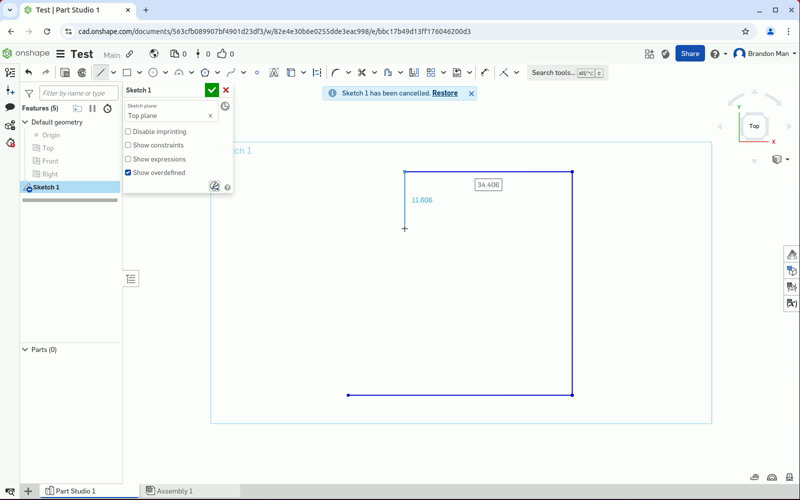
key_up(shift)
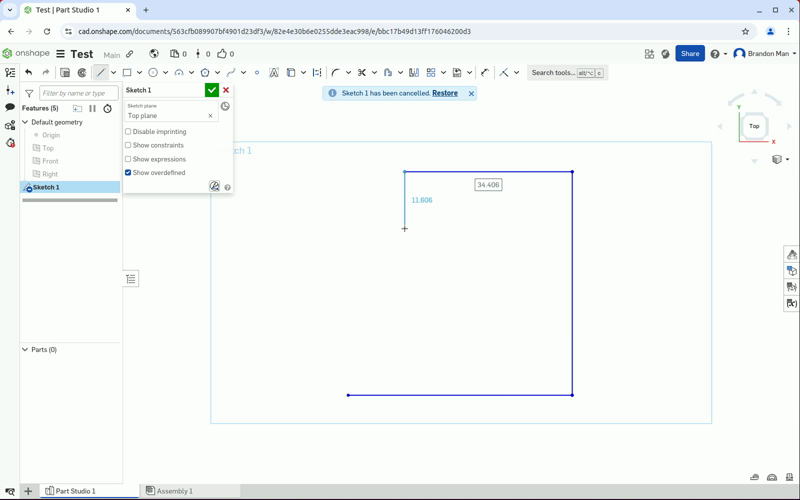
key_down(shift)
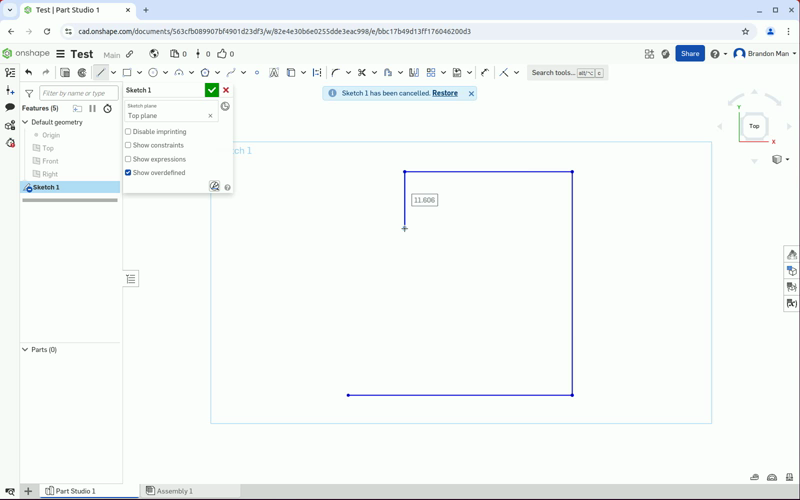
mouse_move(434, 228)
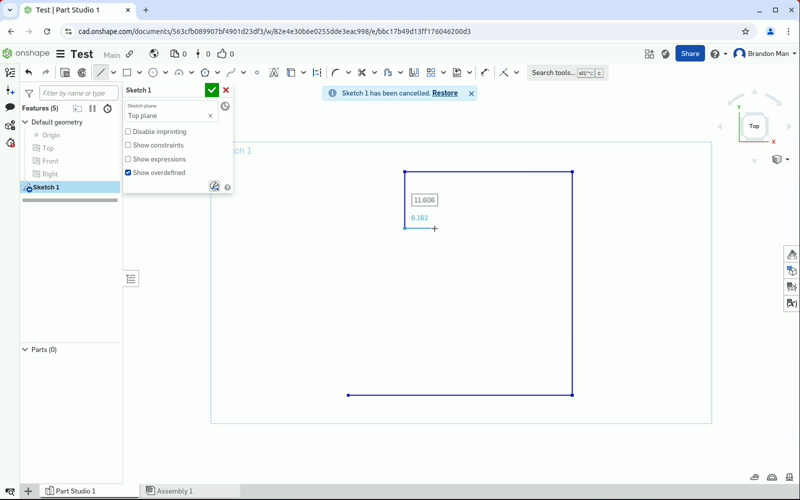
mouse_move(348, 228)
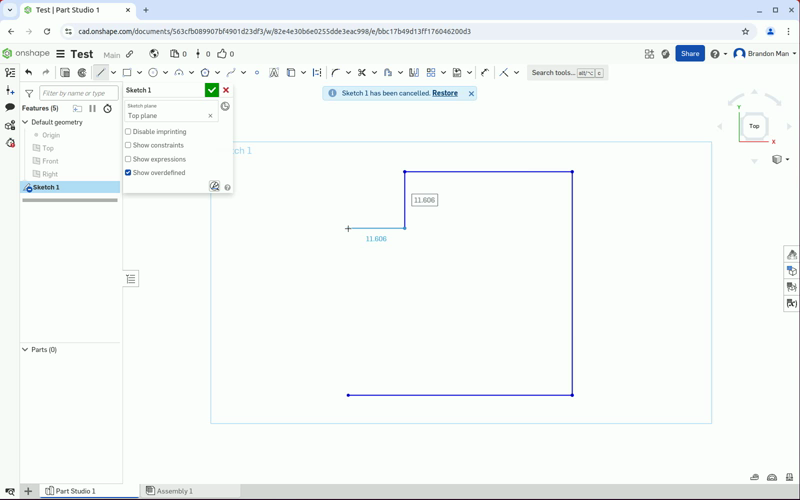
click(348, 228)
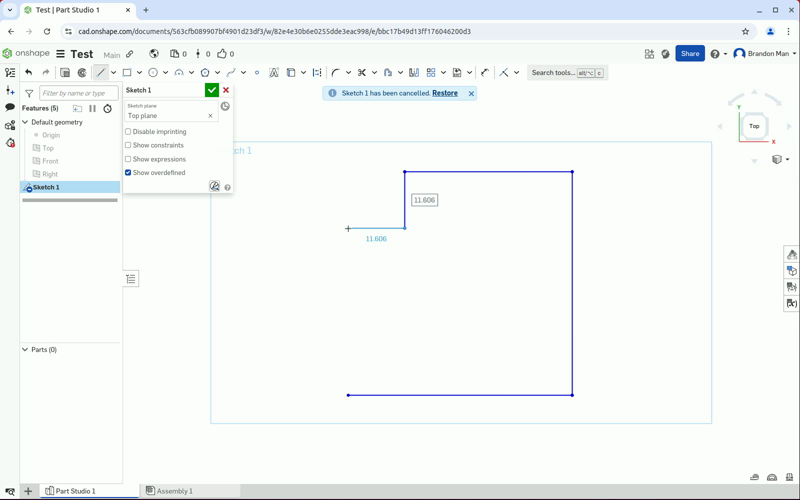
key_up(shift)
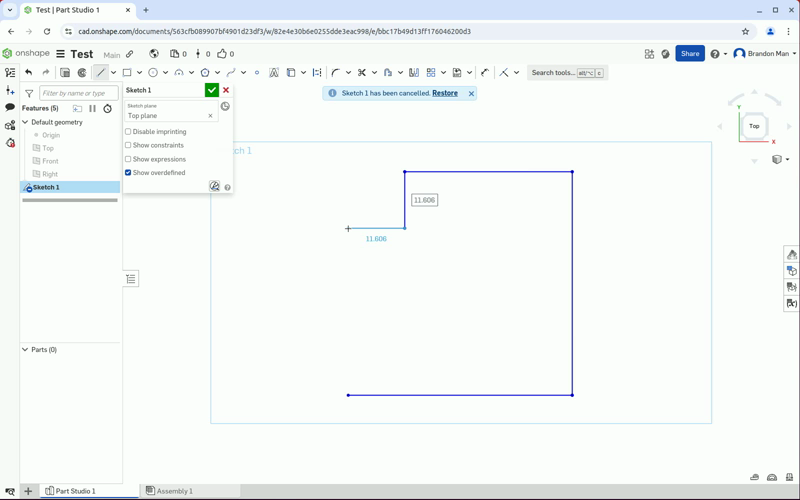
key_down(shift)
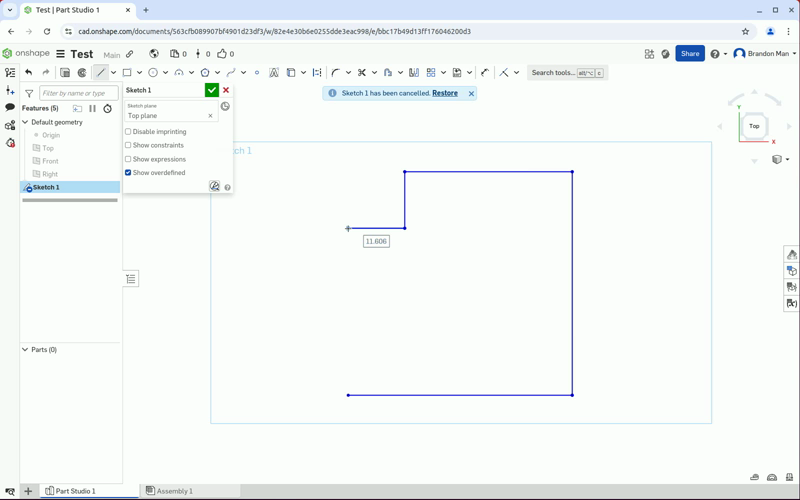
mouse_move(348, 395)
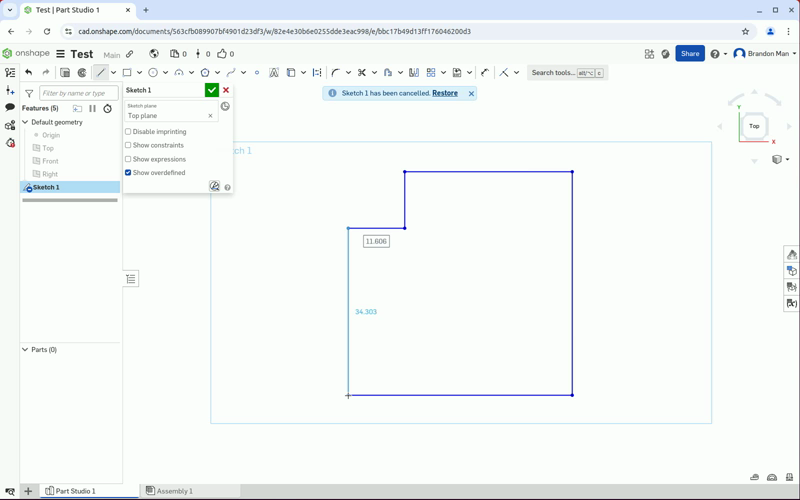
key_up(shift)
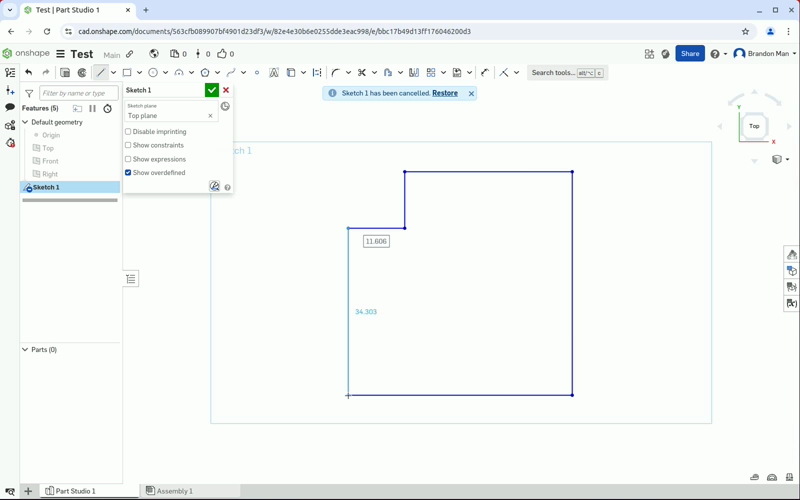
click(348, 395)
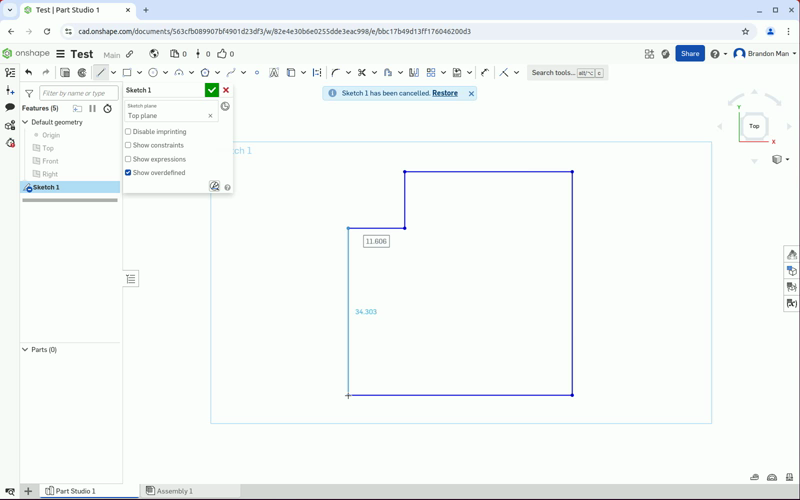
key(esc)
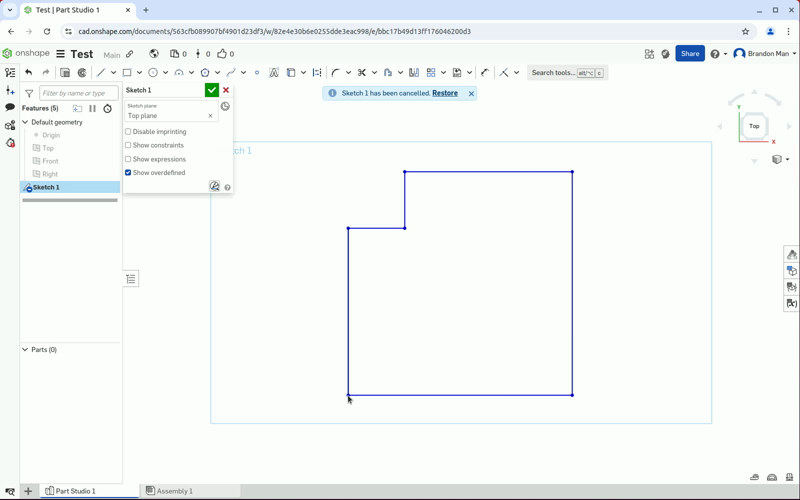
mouse_move(495, 362)
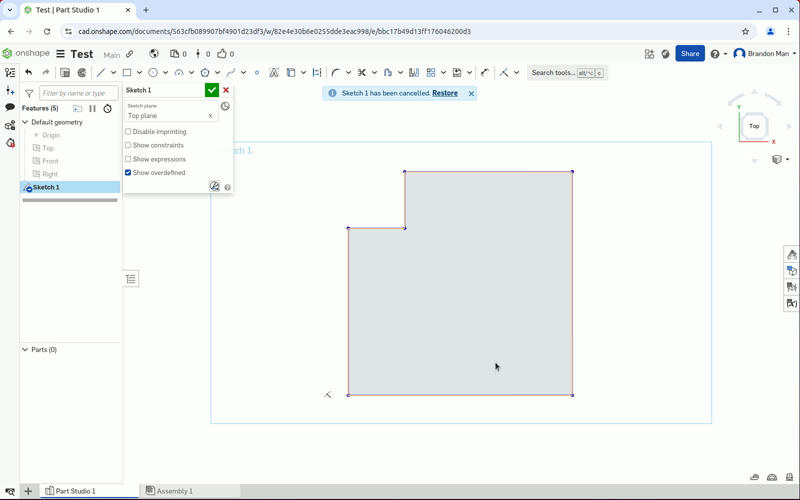
click(495, 362)
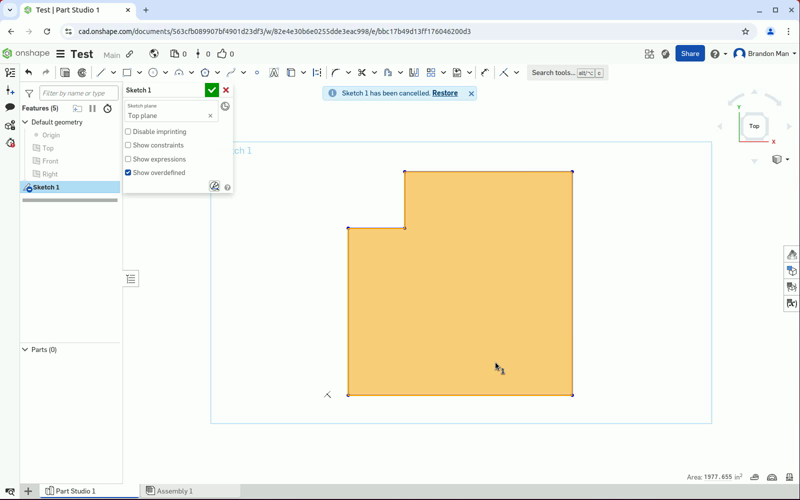
mouse_move(73, 352)
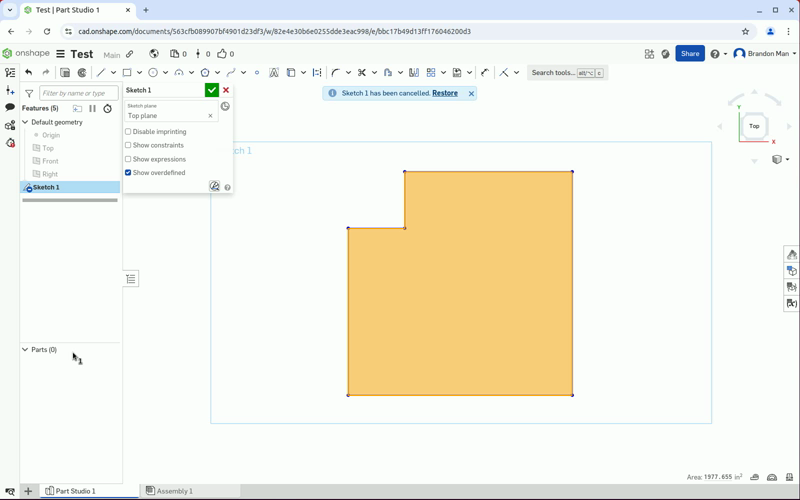
key(shift+y)
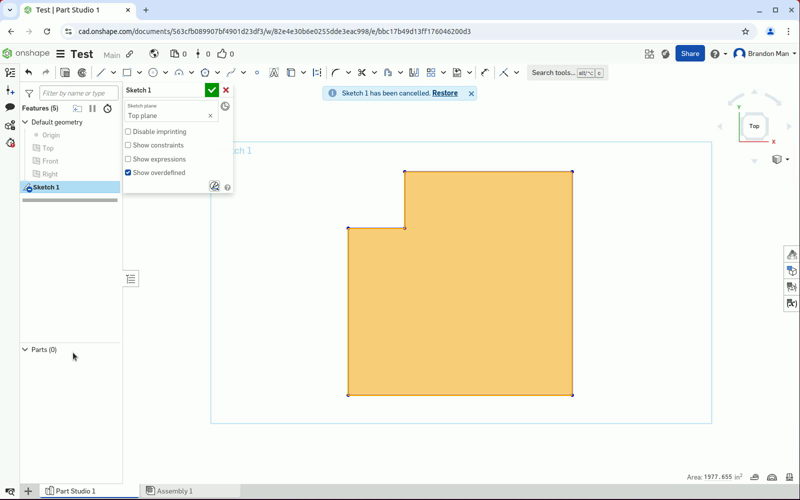
key(shift+e)
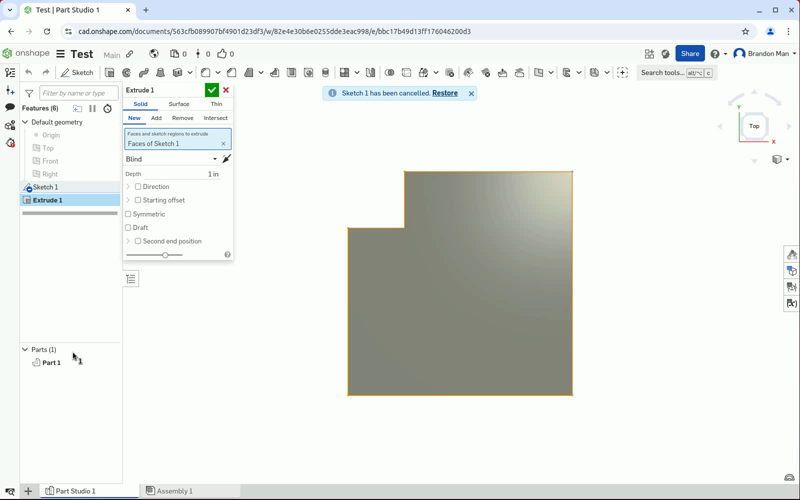
mouse_move(143, 106)
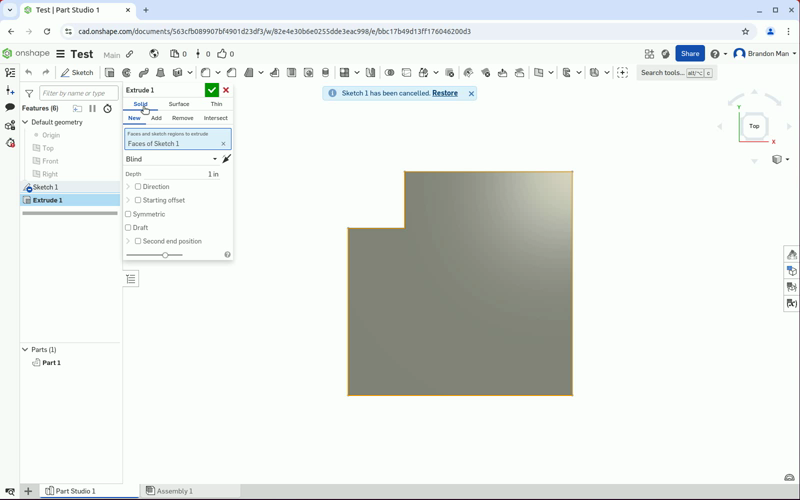
click(143, 106)
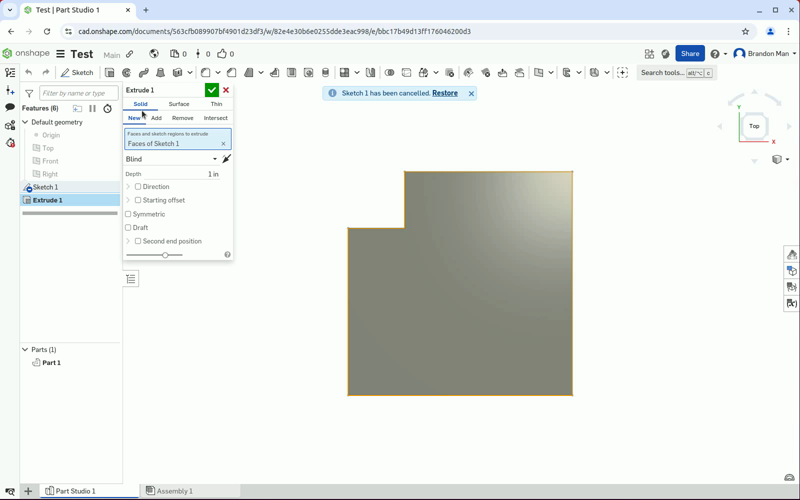
mouse_move(137, 120)
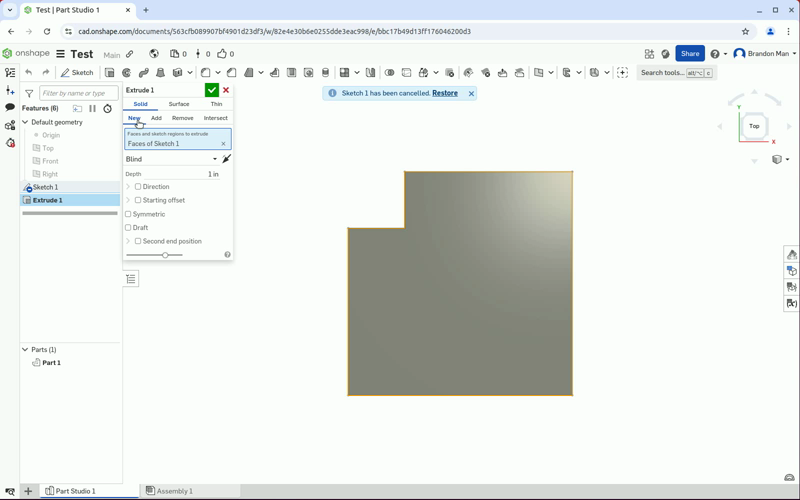
click(137, 120)
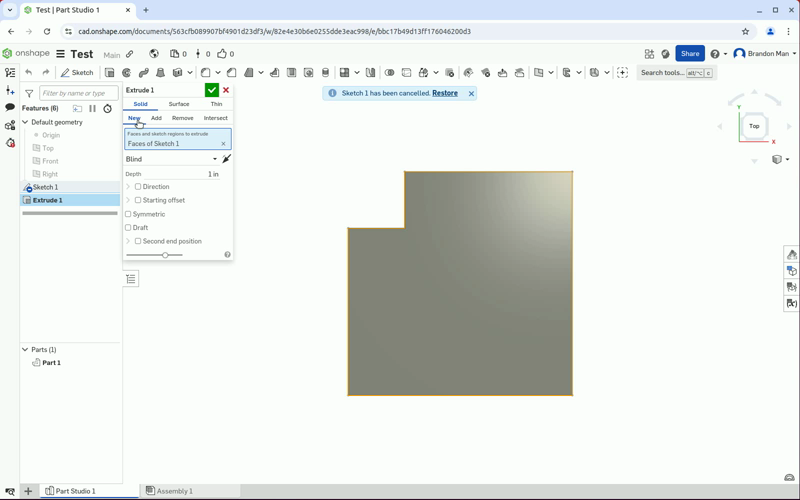
key(tab, 4)
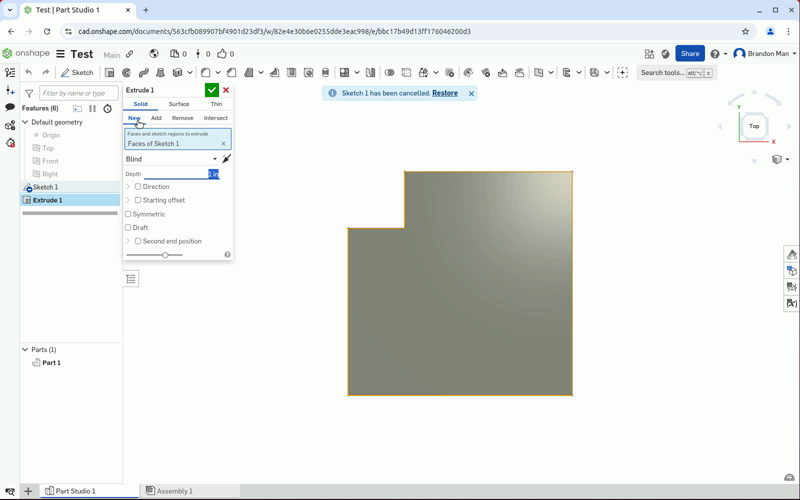
text(2.889)
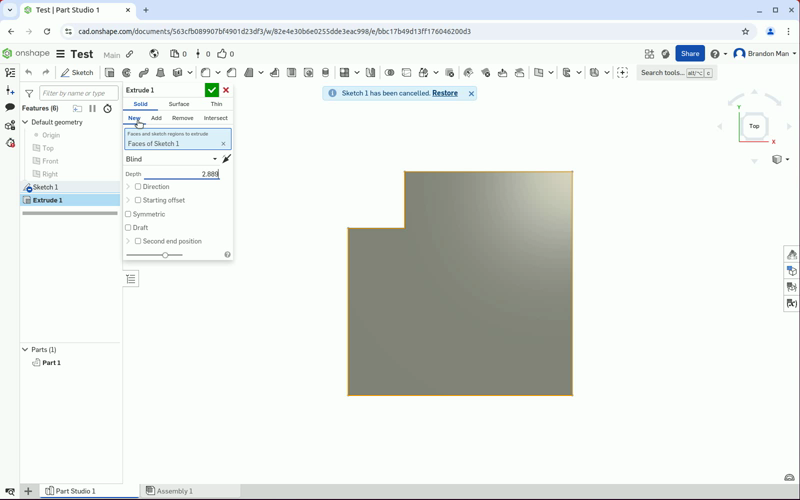
key(enter)
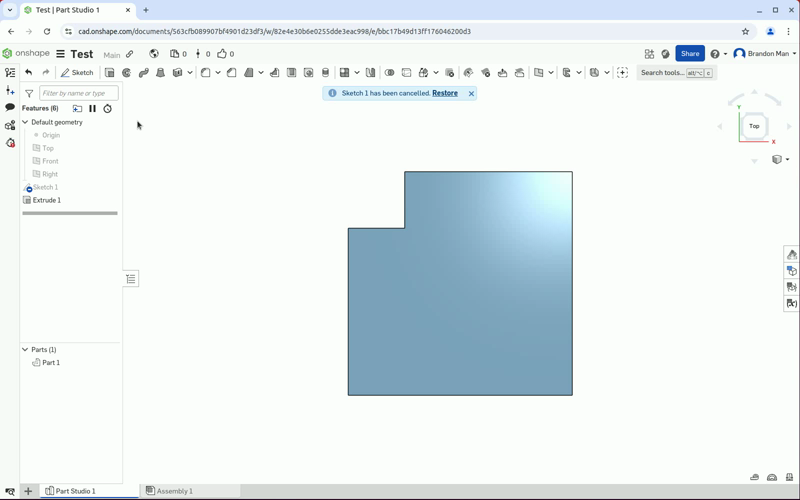
key(shift+h)
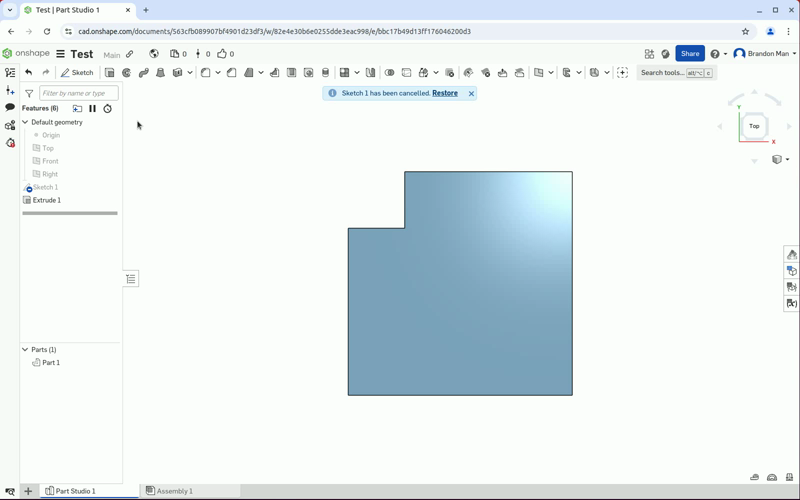
key(shift+h)
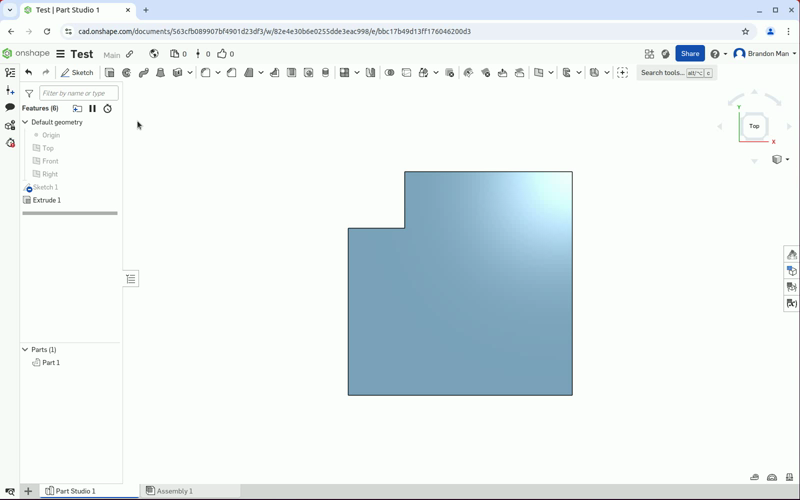
mouse_move(73, 189)
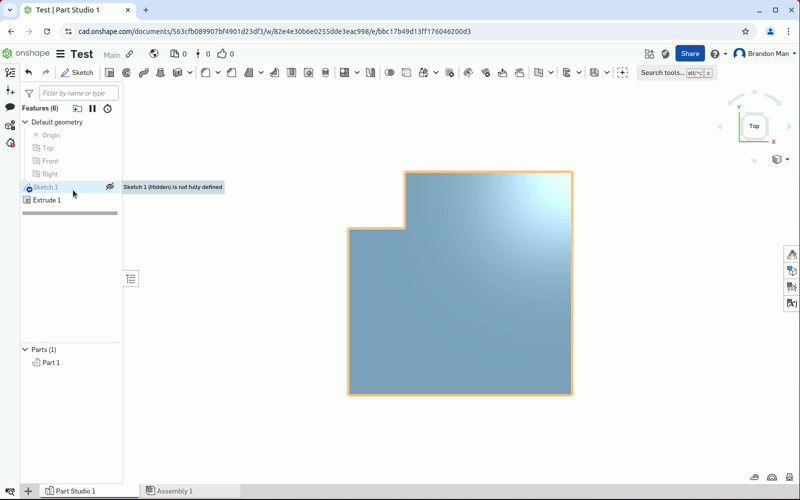
click(73, 189)
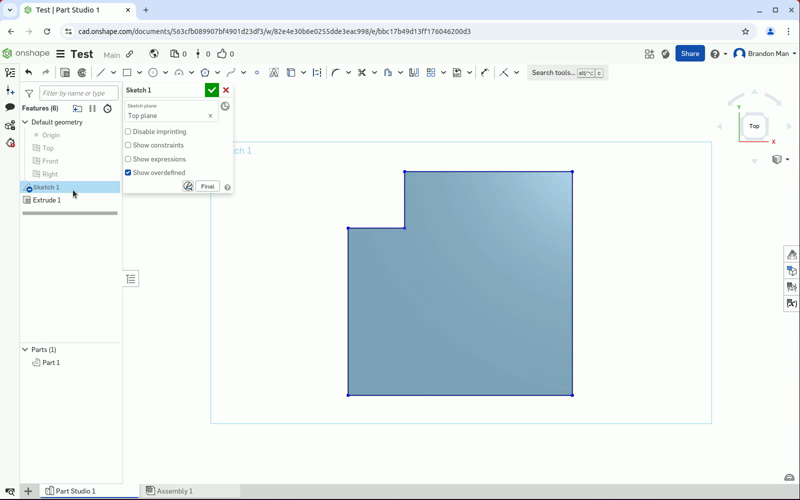
mouse_move(229, 92)
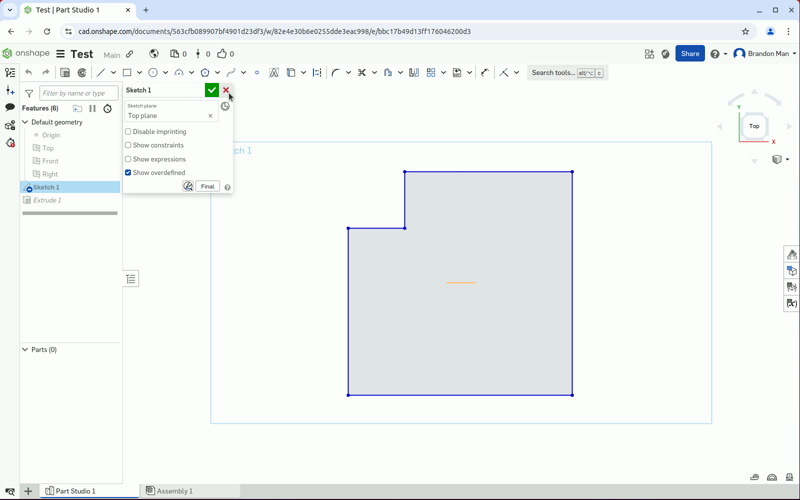
click(229, 92)
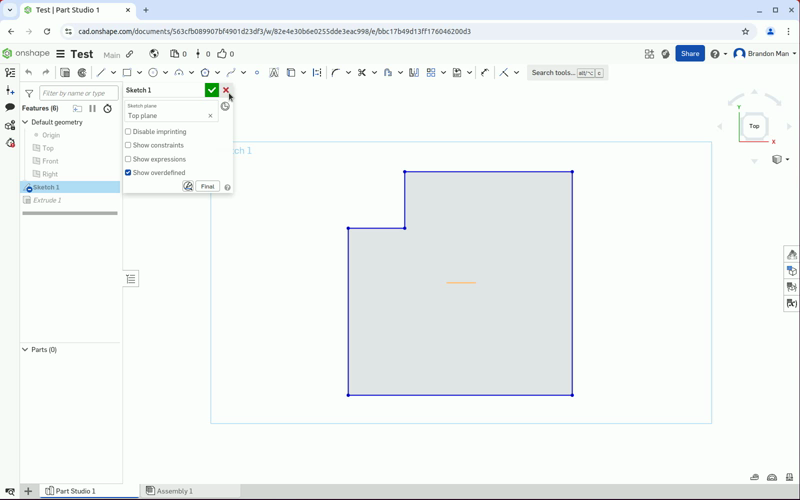
key(shift+s)
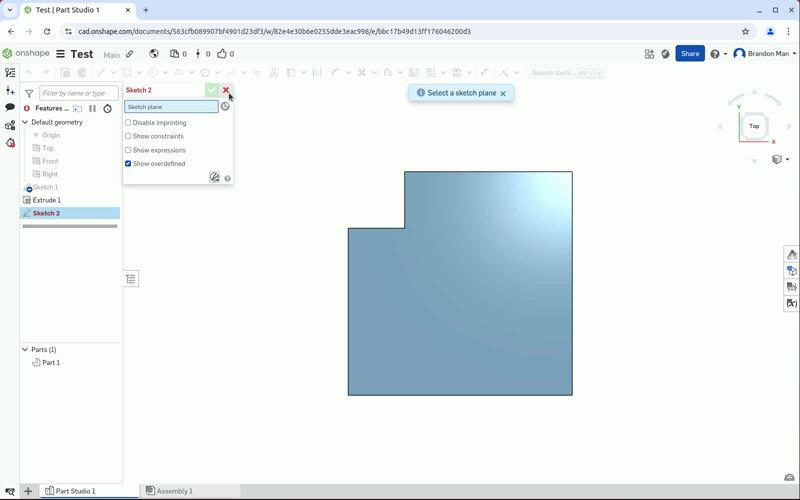
mouse_move(73, 150)
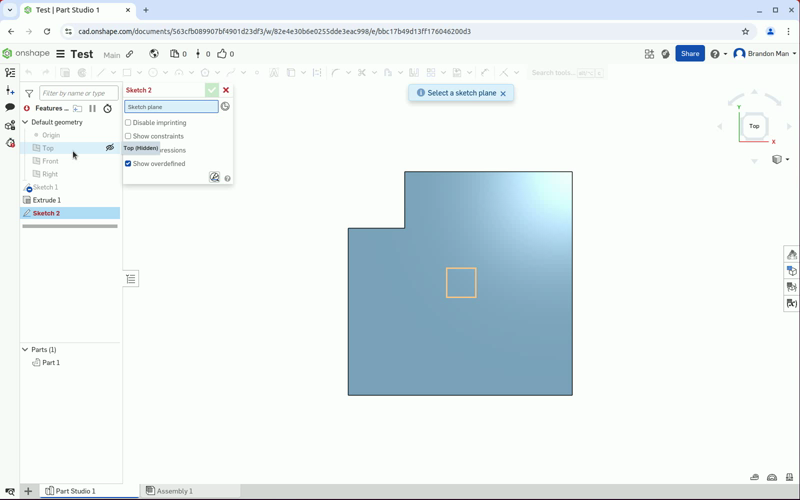
click(73, 150)
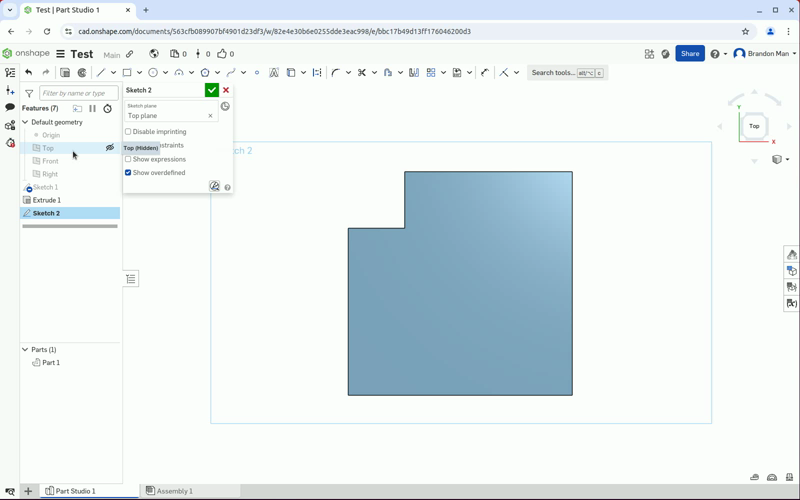
mouse_move(73, 352)
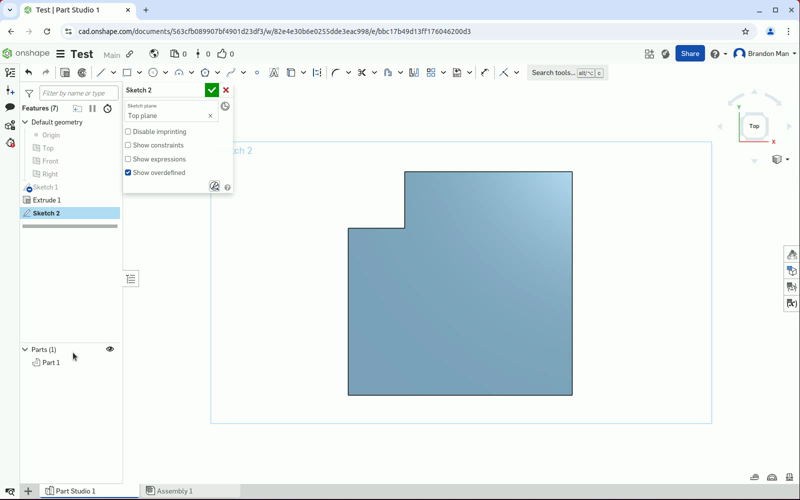
key(y)
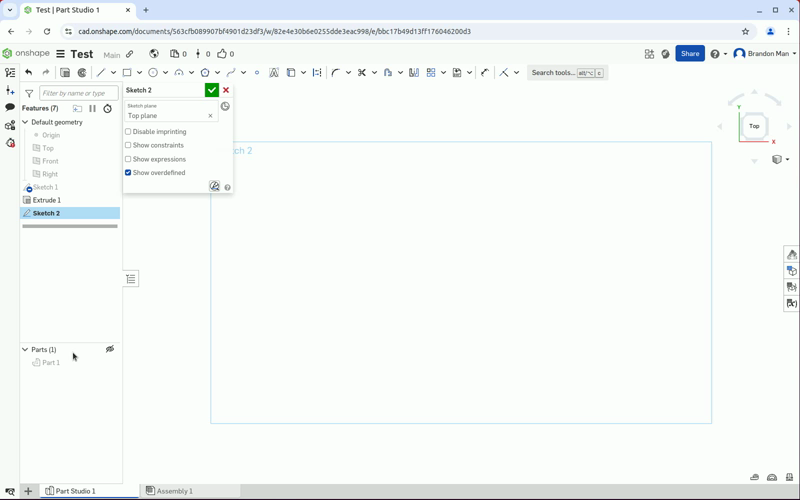
key(l)
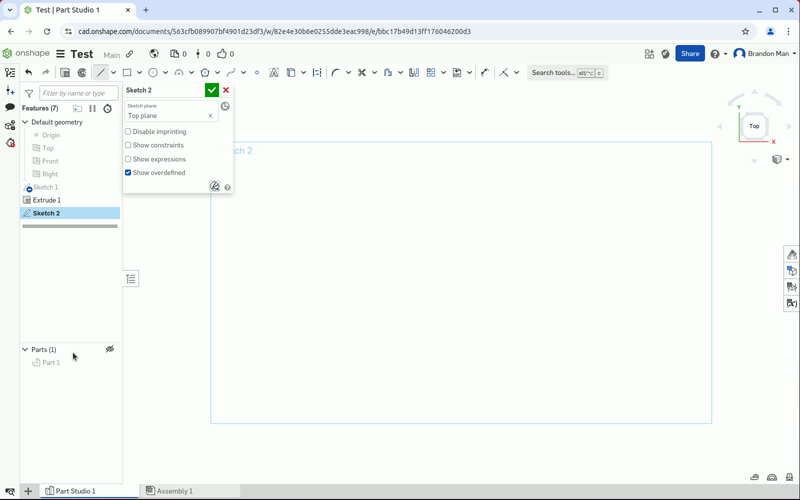
key_down(shift)
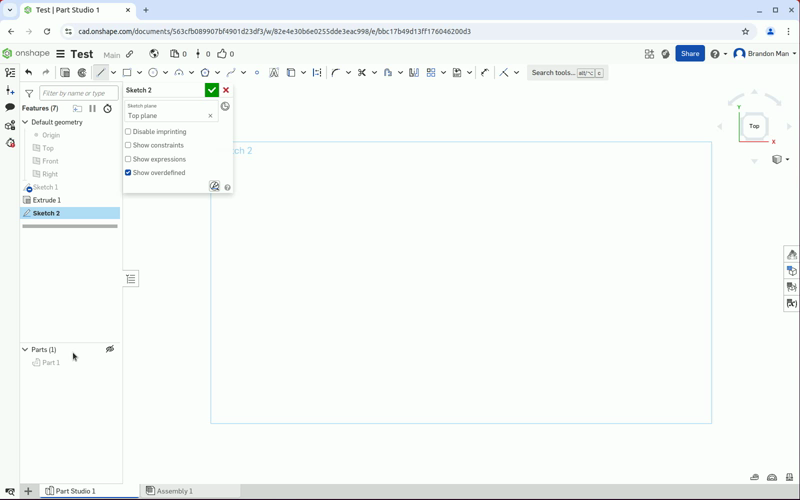
mouse_move(348, 226)
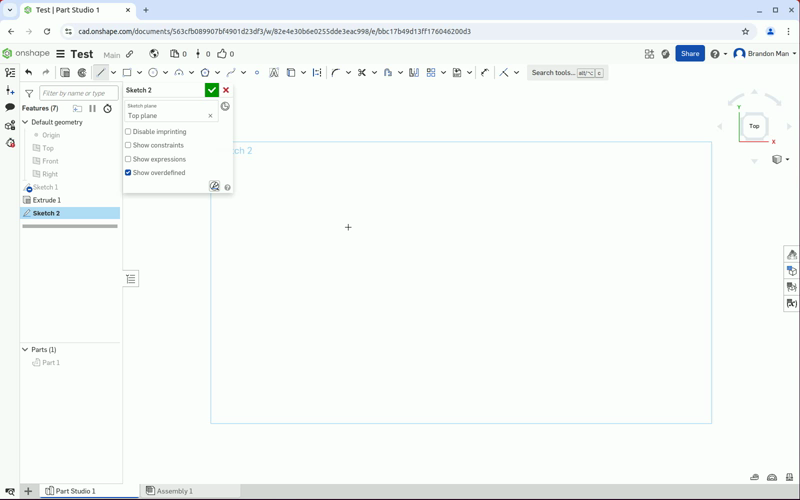
click(348, 226)
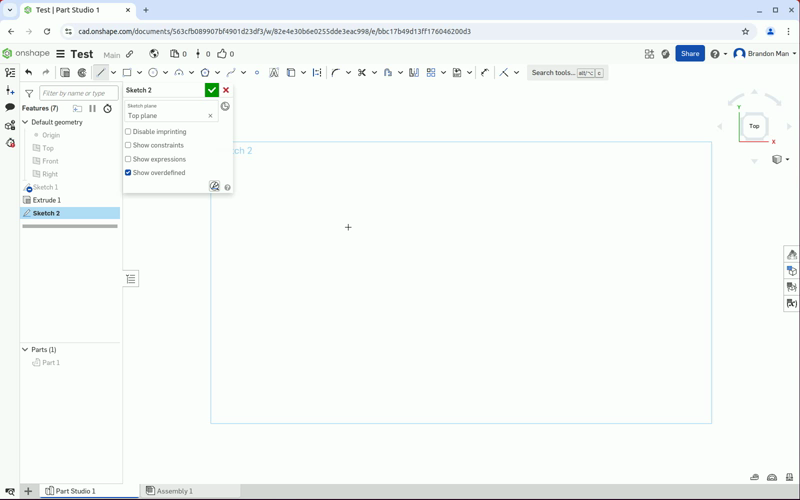
key_up(shift)
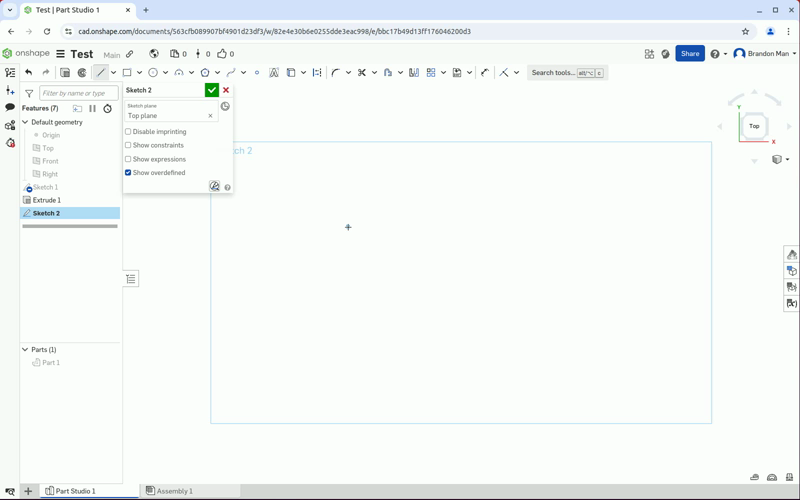
key_down(shift)
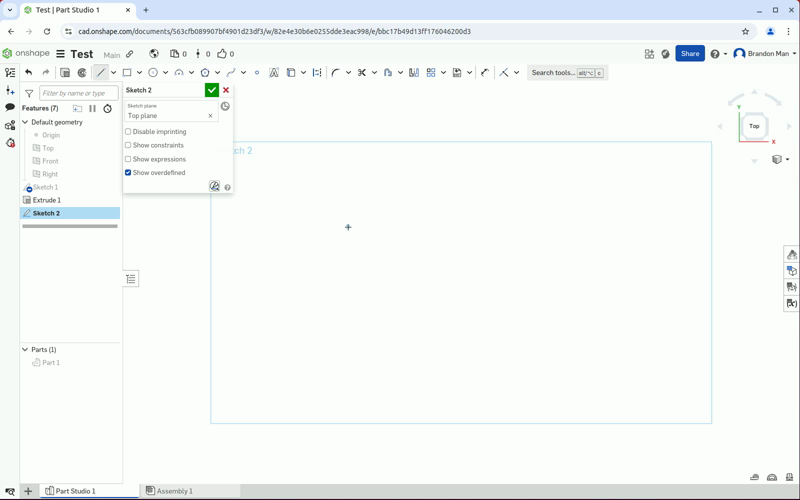
mouse_move(378, 226)
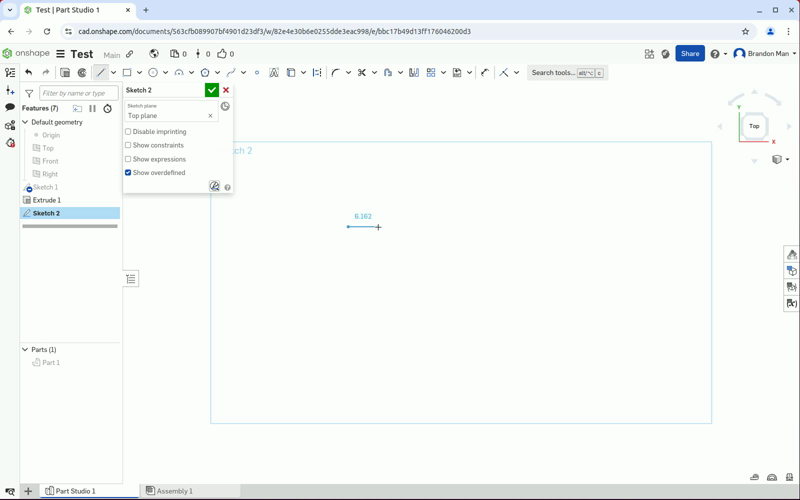
mouse_move(404, 226)
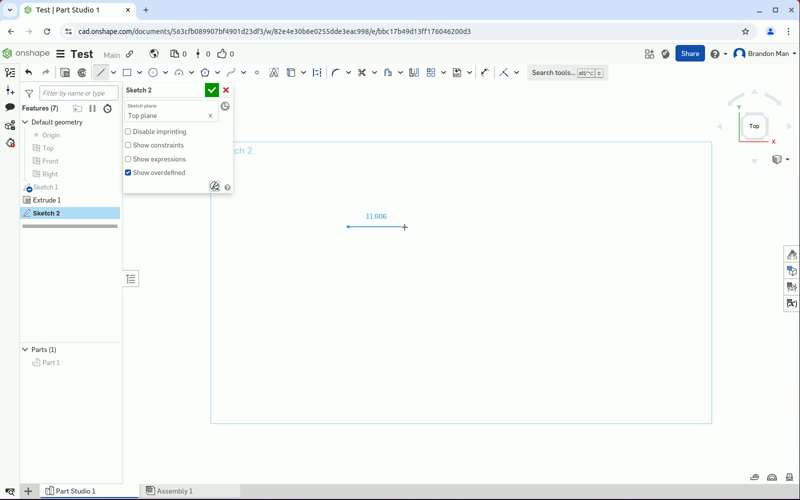
click(404, 226)
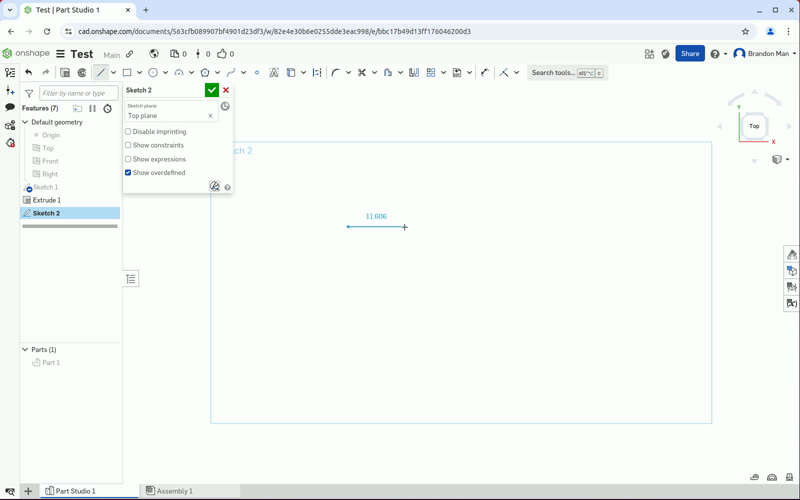
key_up(shift)
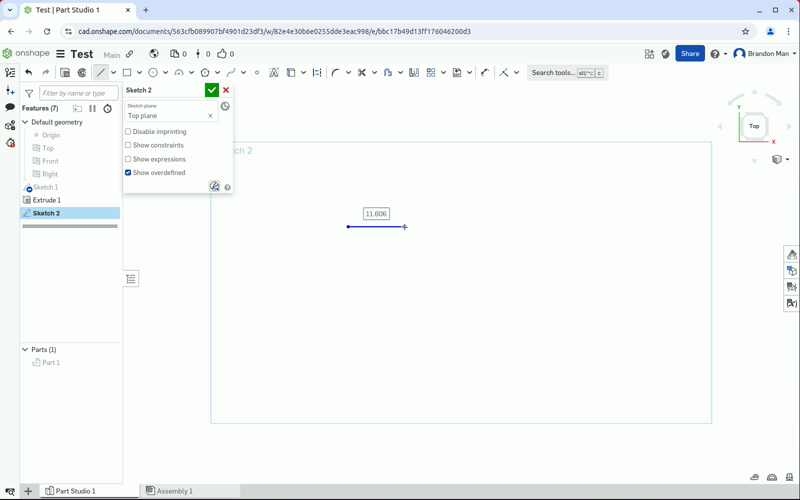
key_down(shift)
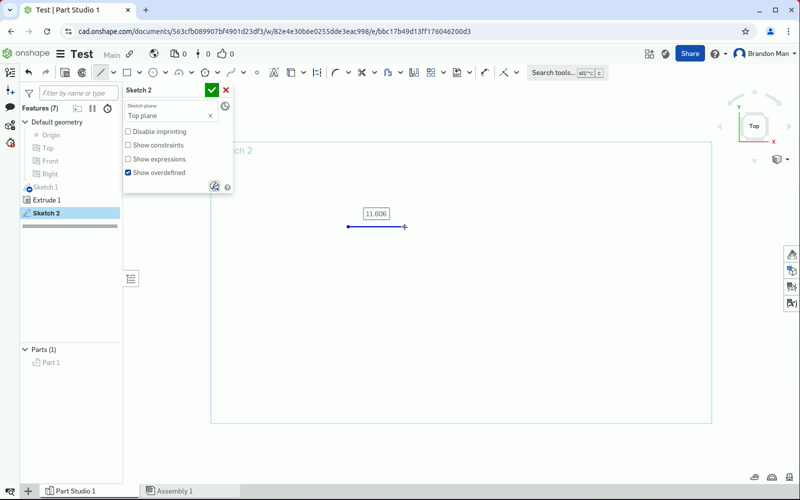
mouse_move(434, 226)
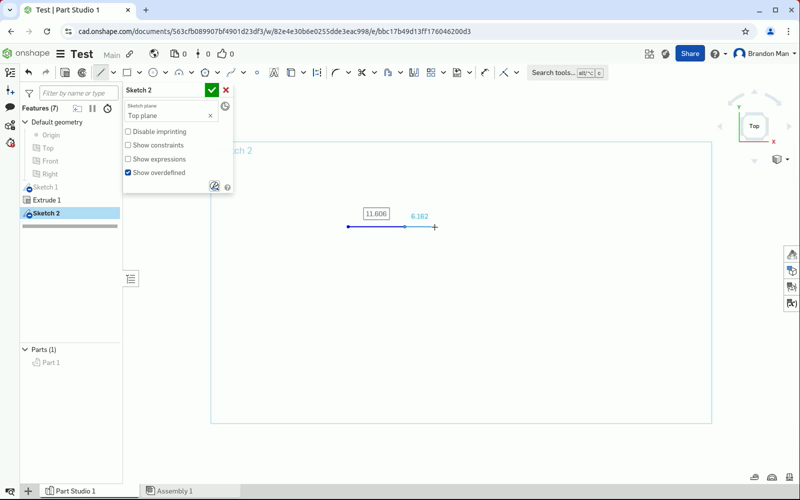
mouse_move(404, 169)
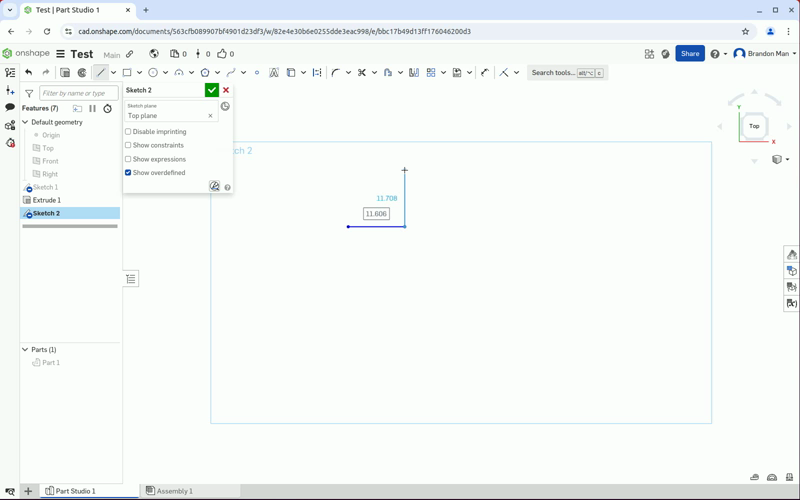
click(404, 169)
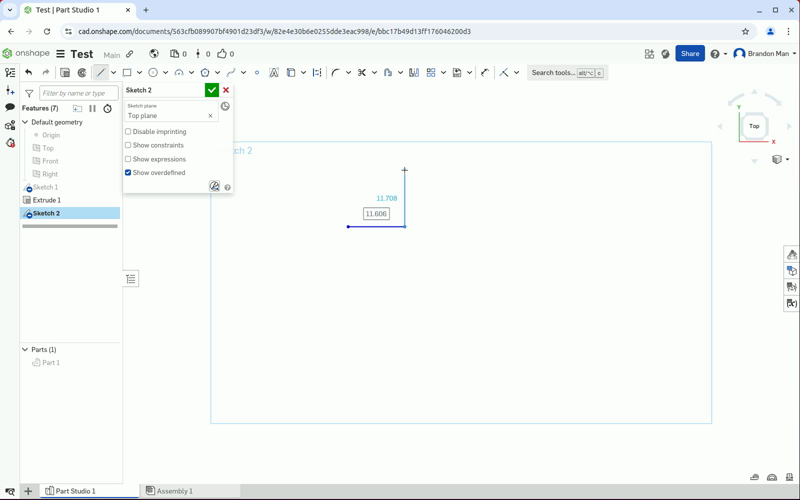
key_up(shift)
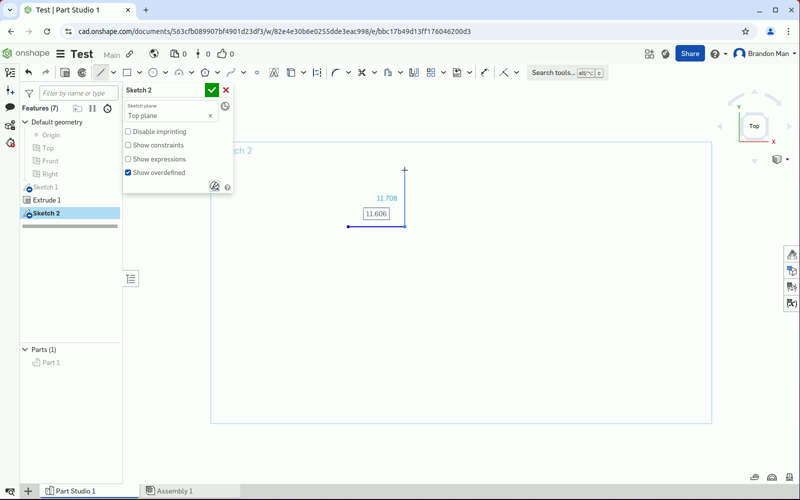
key_down(shift)
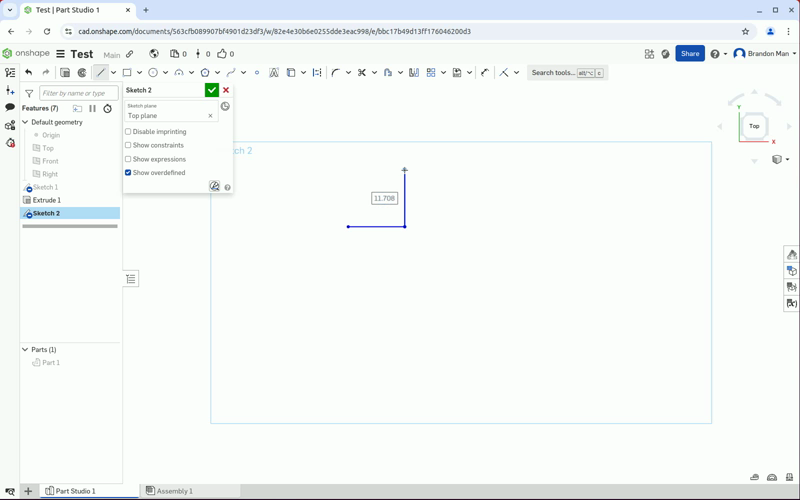
mouse_move(434, 169)
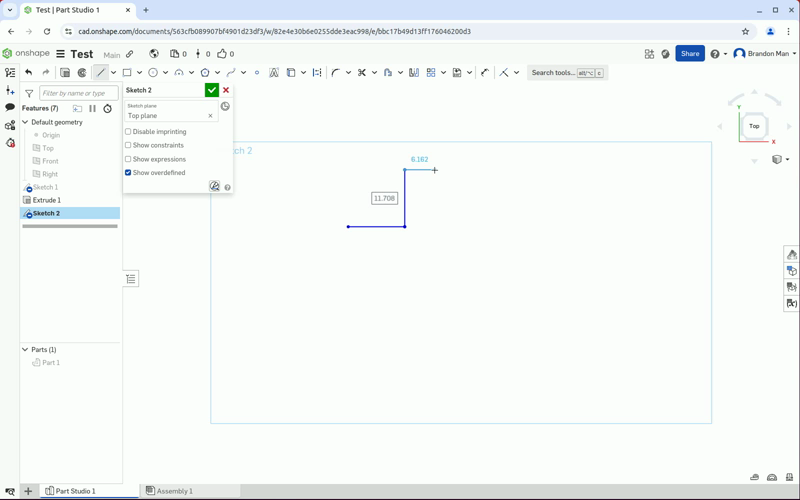
mouse_move(348, 169)
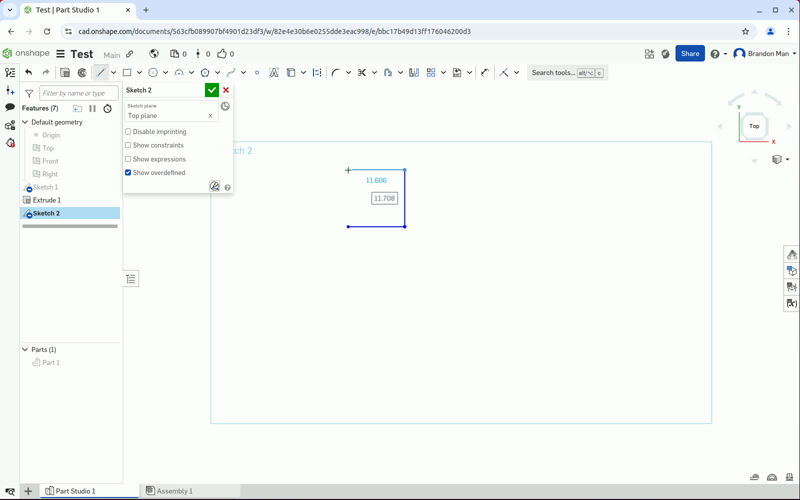
click(348, 169)
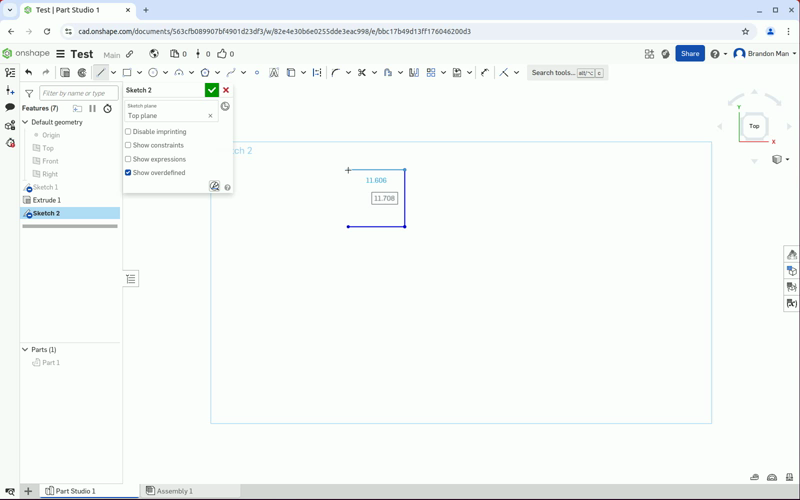
key_up(shift)
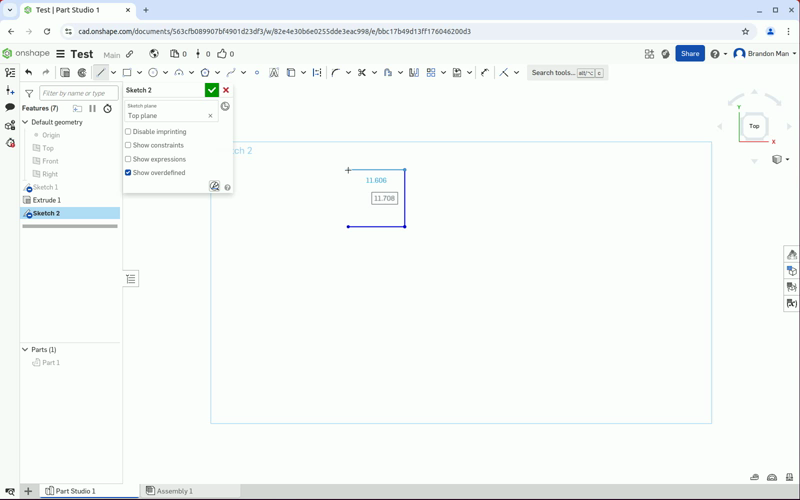
mouse_move(378, 169)
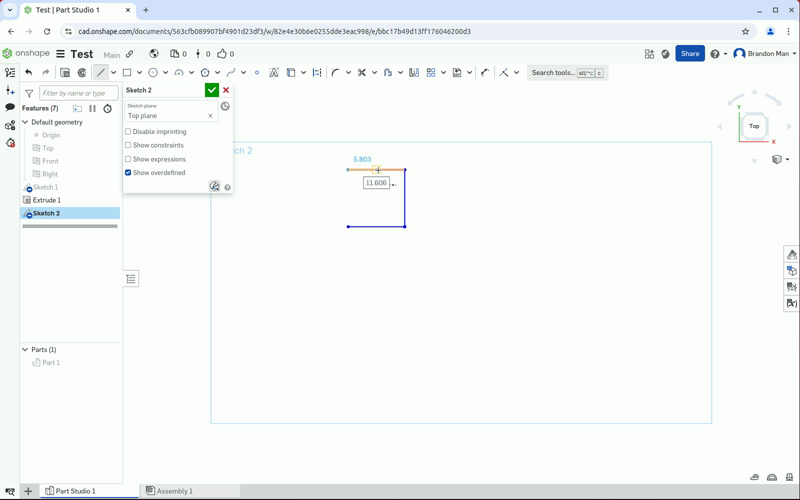
key_down(shift)
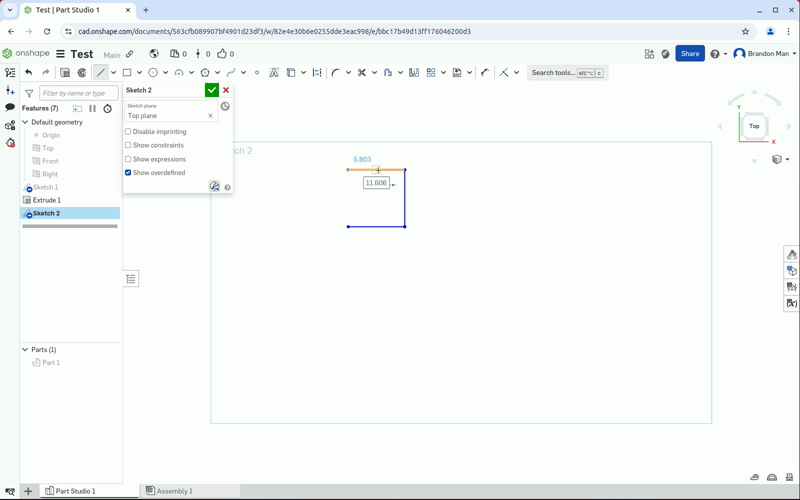
mouse_move(348, 226)
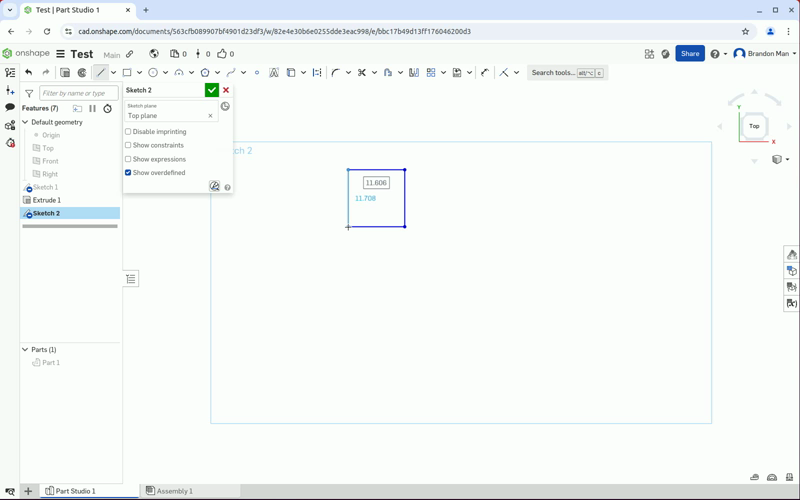
key_up(shift)
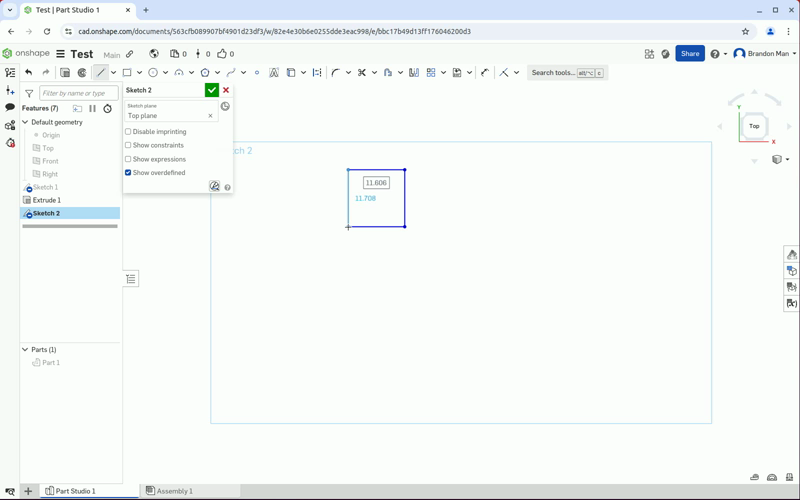
click(348, 226)
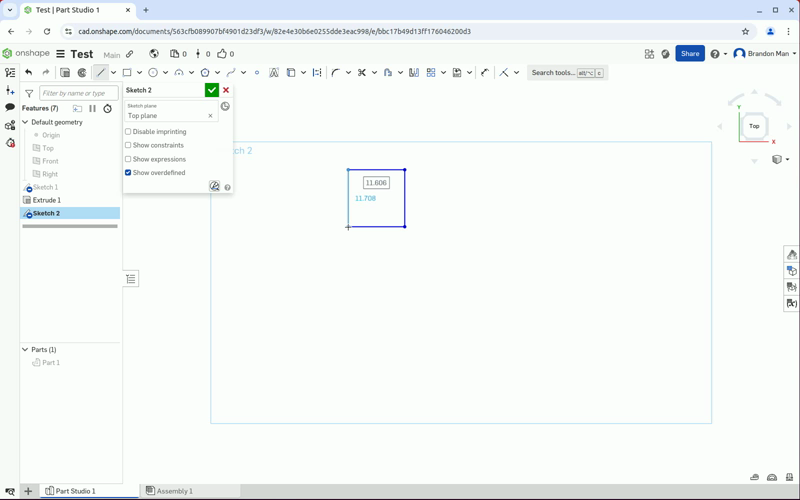
key(esc)
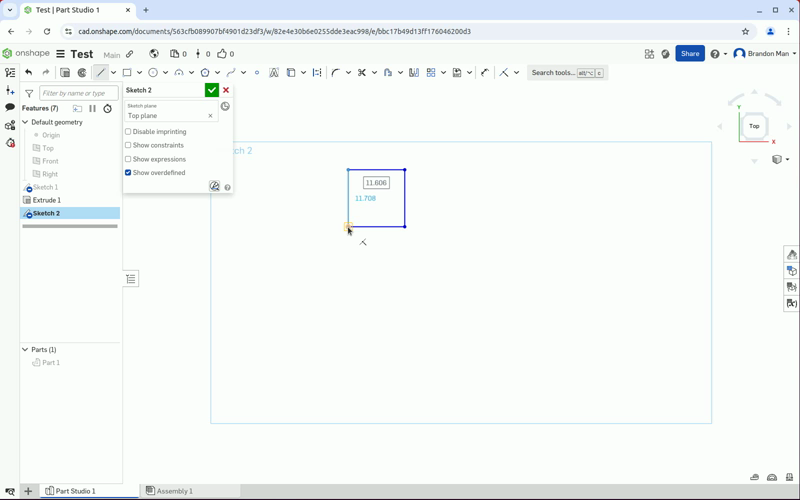
mouse_move(376, 216)
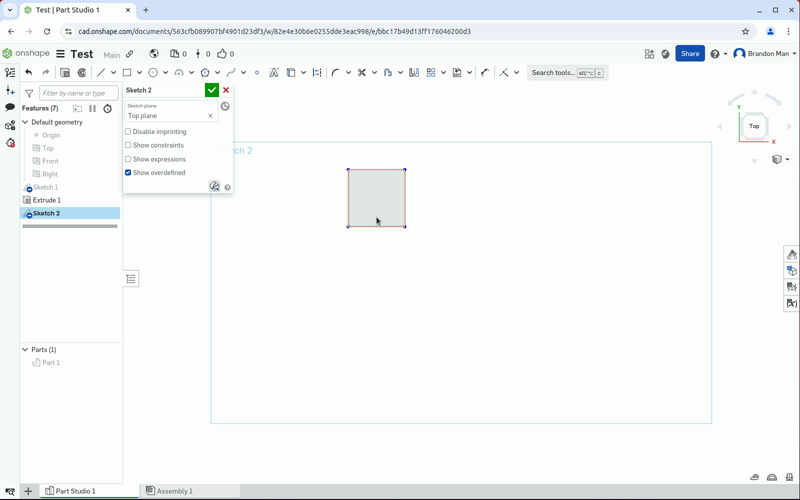
click(376, 216)
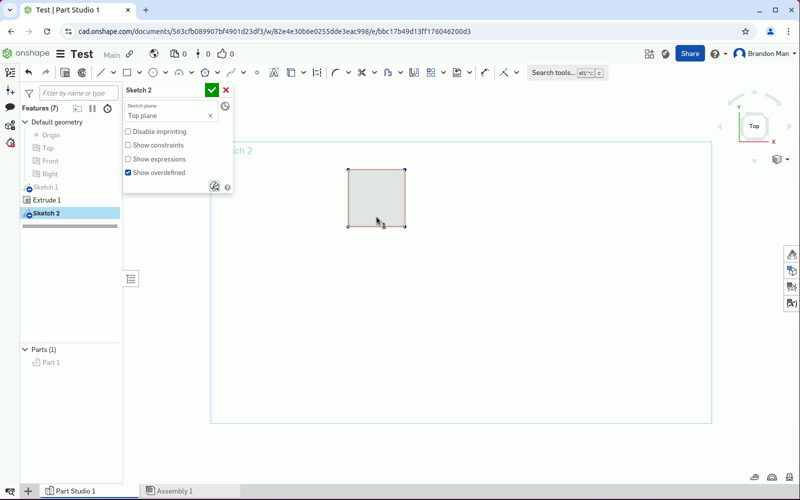
mouse_move(73, 352)
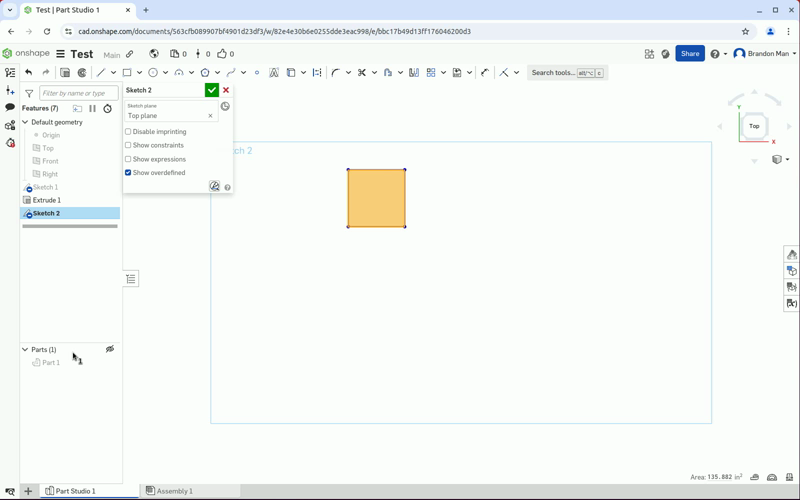
key(shift+y)
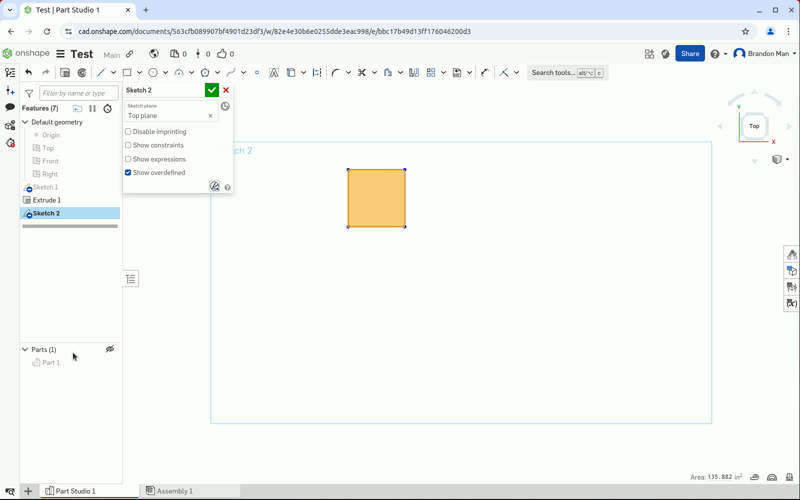
key(shift+e)
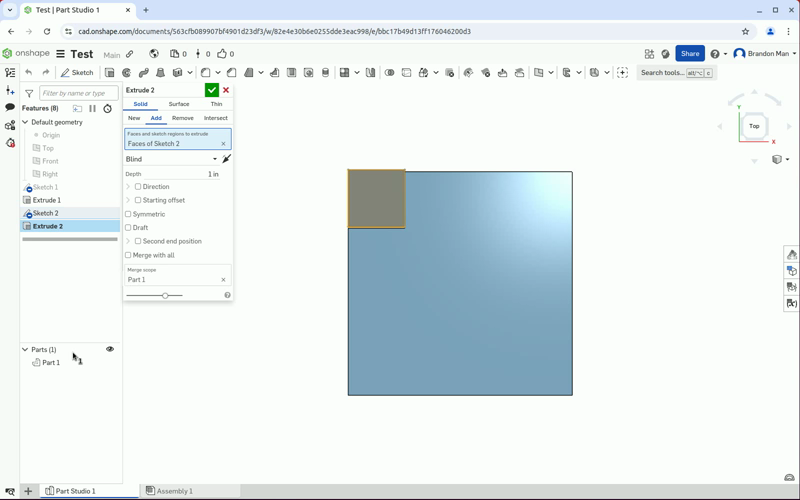
mouse_move(143, 106)
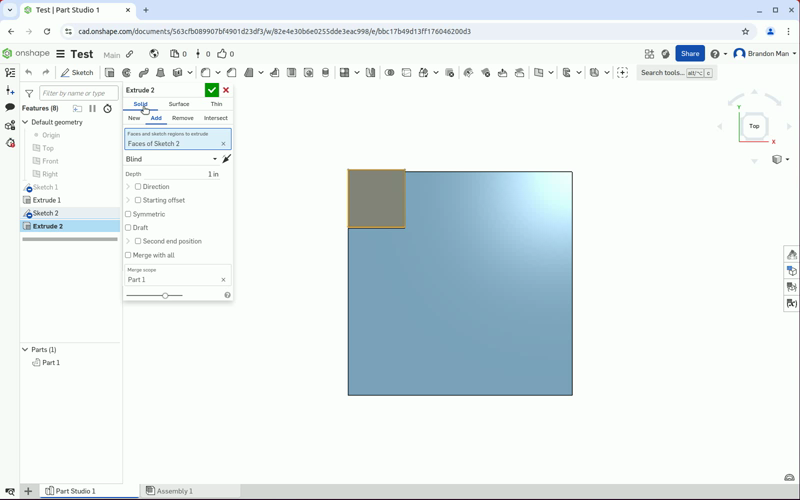
click(143, 106)
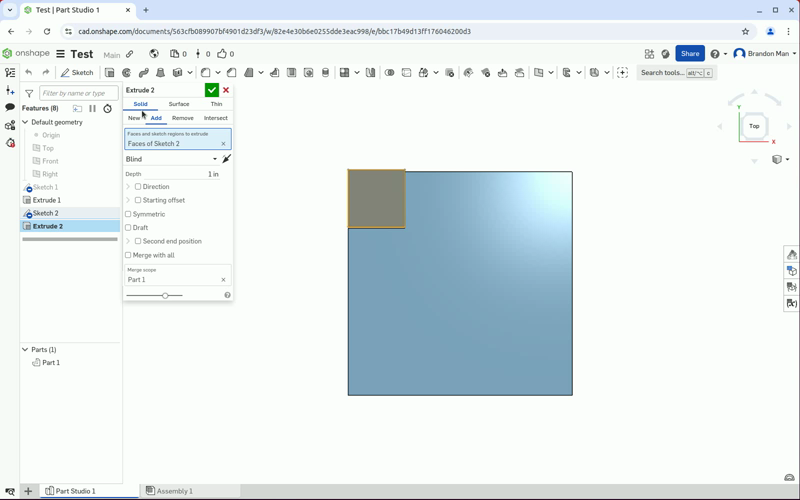
mouse_move(137, 120)
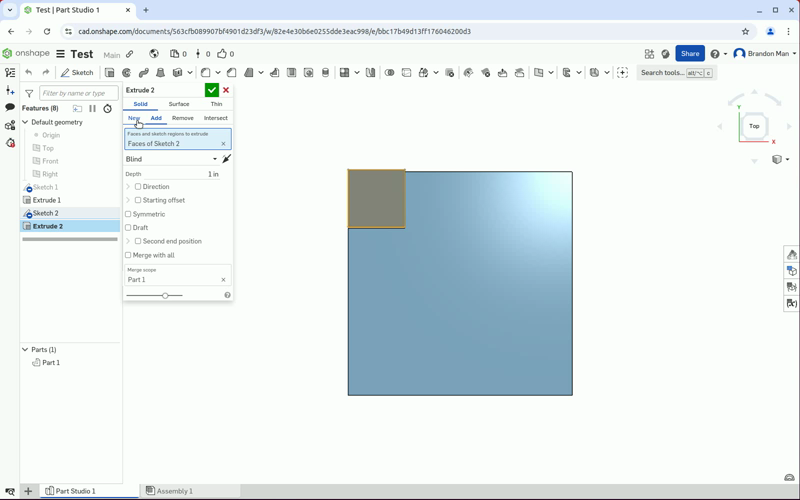
click(137, 120)
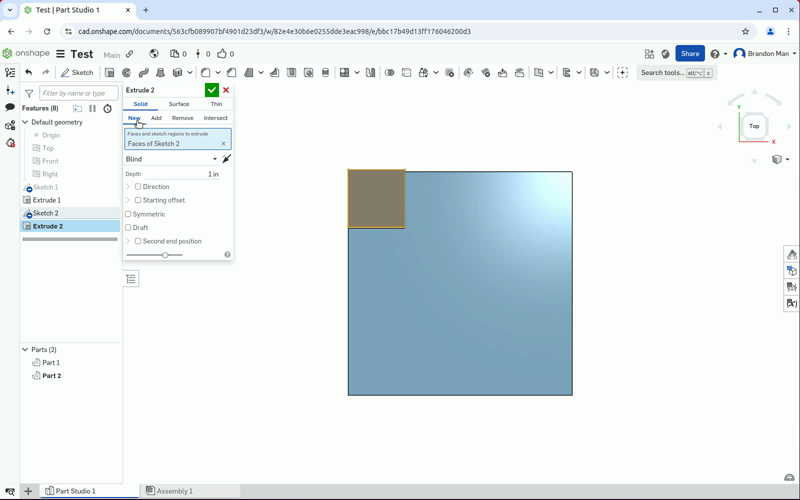
key(tab, 4)
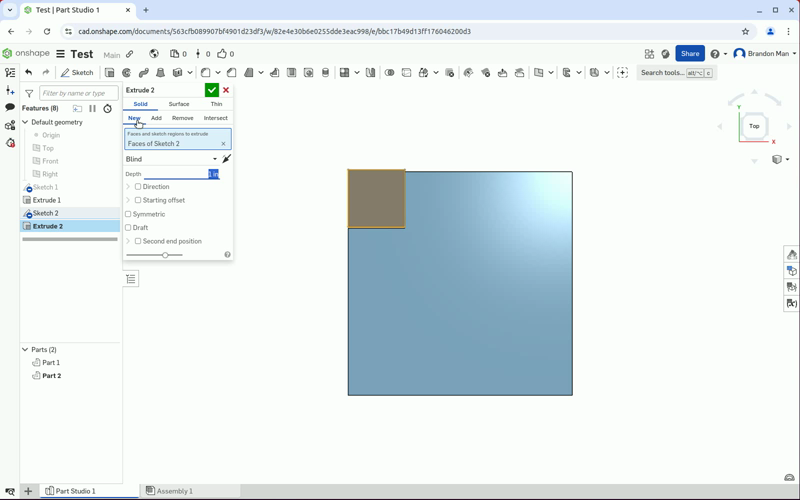
text(23.108)
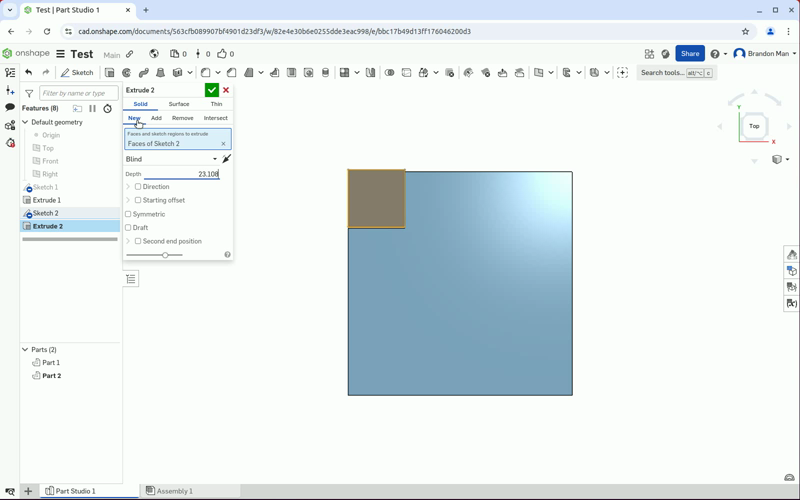
key(enter)
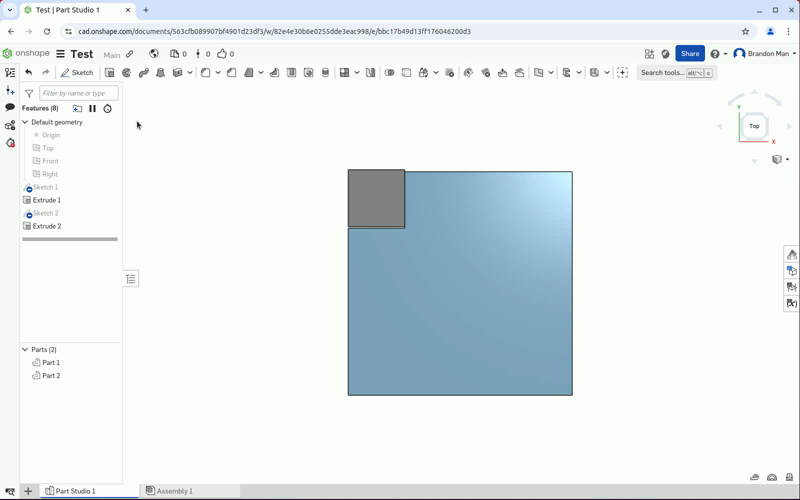
key(shift+h)
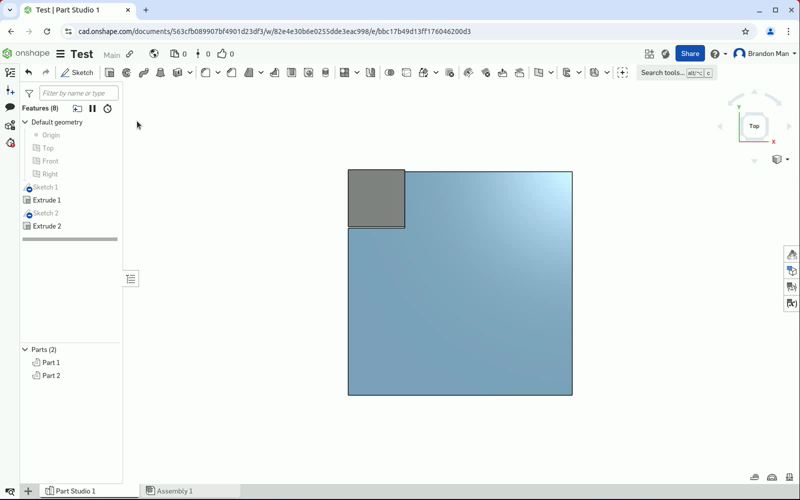
key(shift+h)
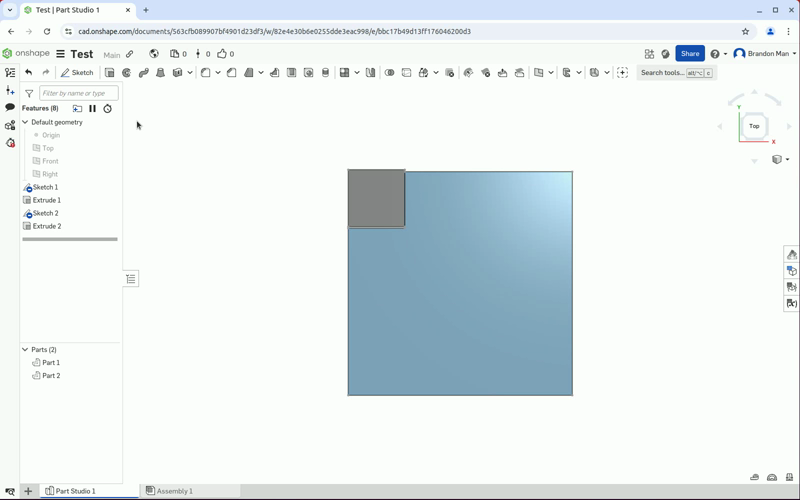
key(shift+7)
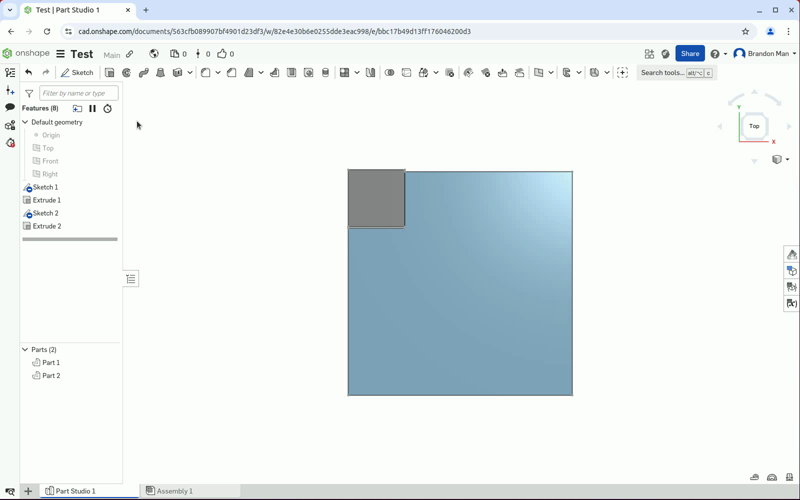
key(up, 3)
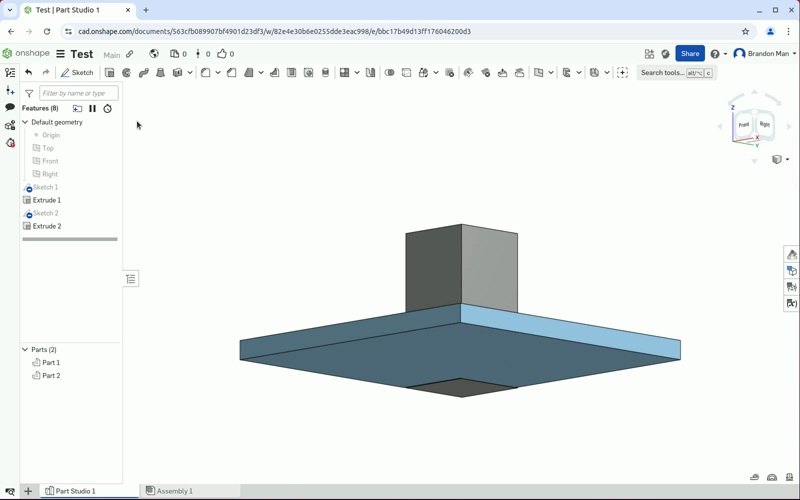
key(left, 3)
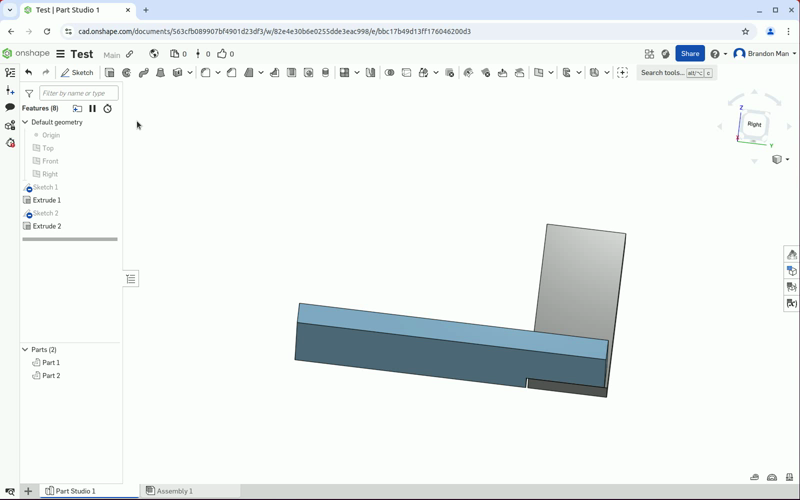
key(right, 3)
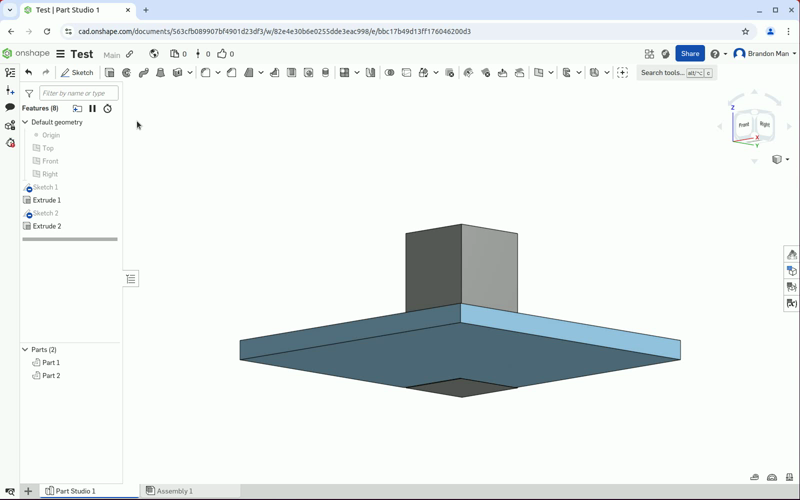
key(down, 3)
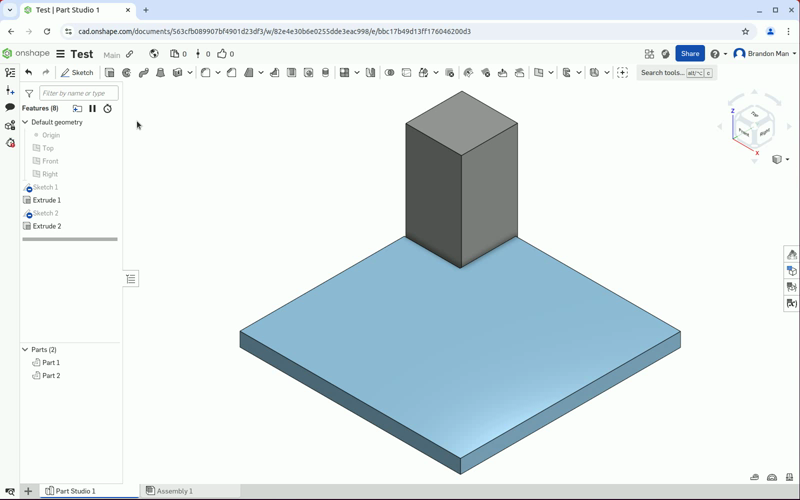
mouse_move(73, 189)
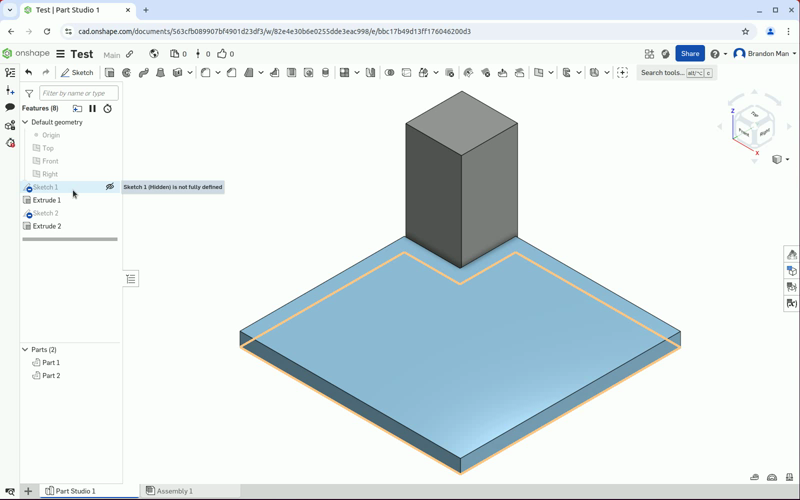
click(73, 189)